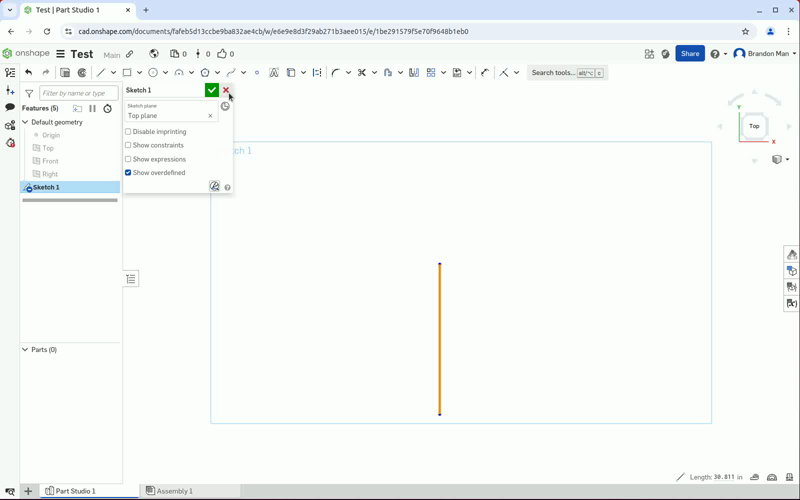
key(shift+h)
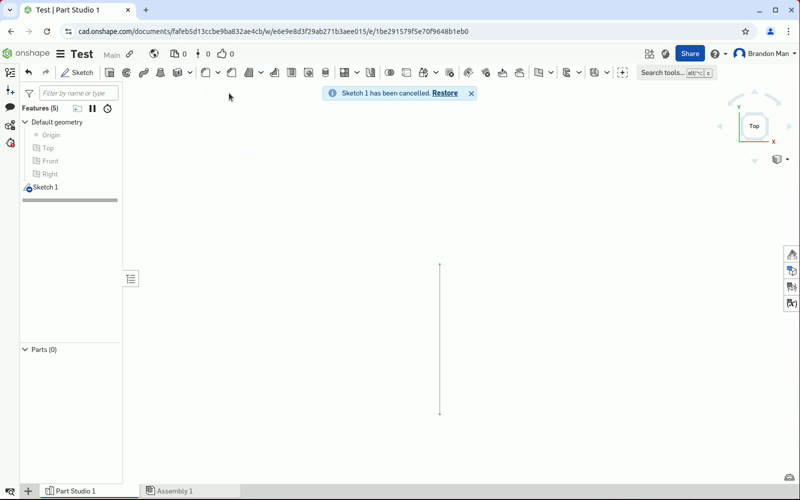
key(shift+s)
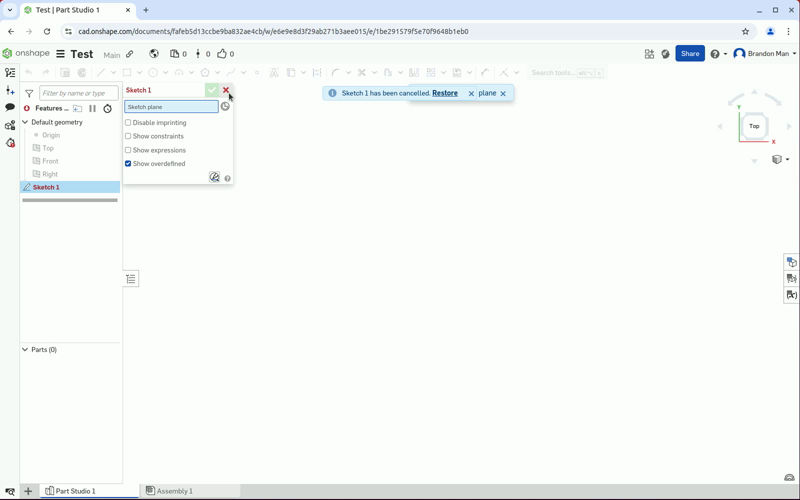
mouse_move(73, 150)
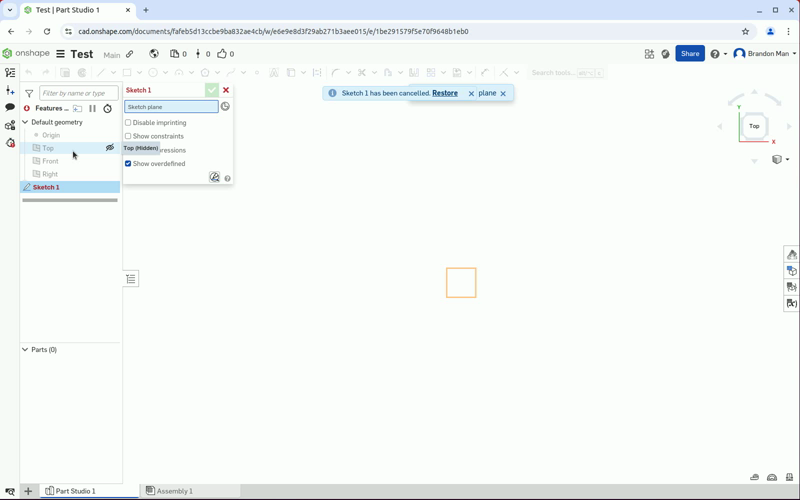
click(73, 150)
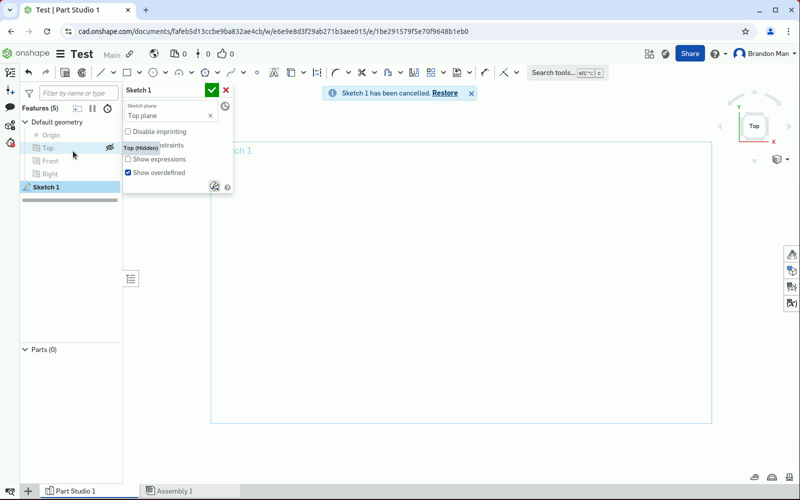
mouse_move(73, 352)
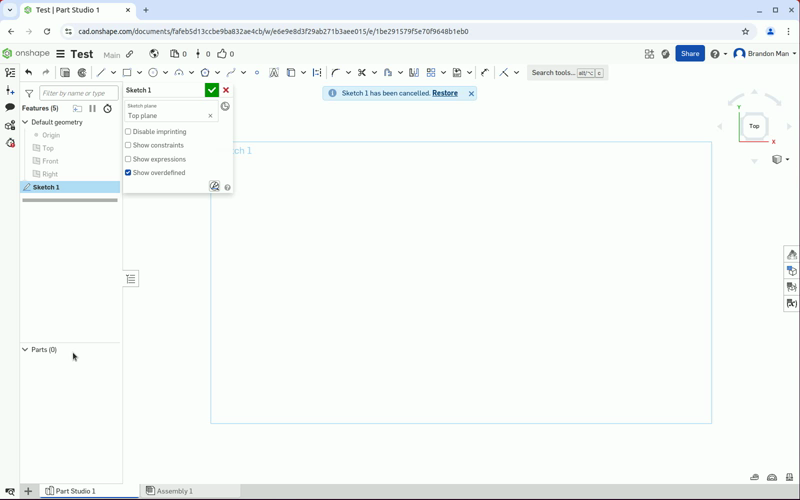
key(y)
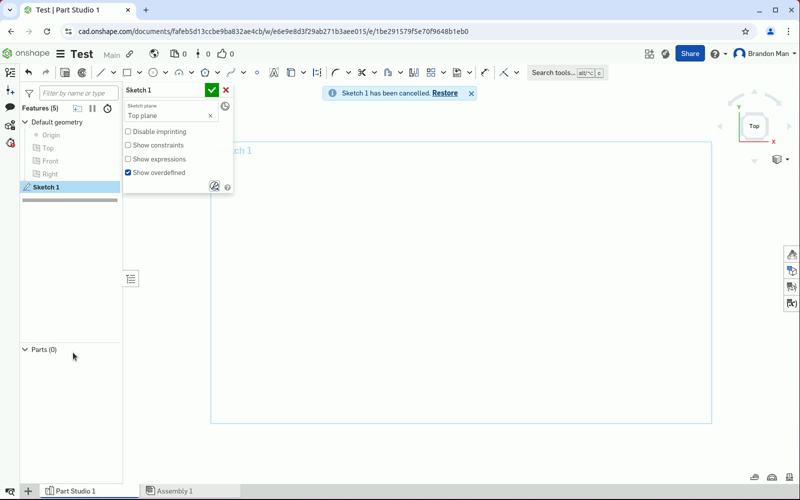
key(l)
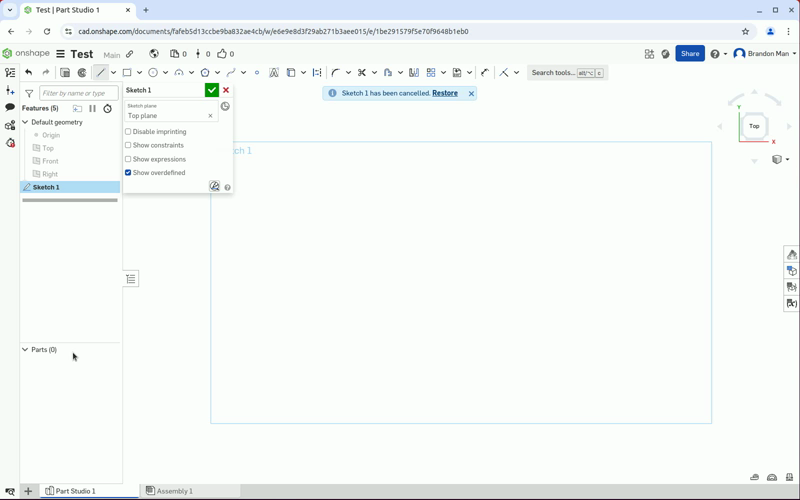
key_down(shift)
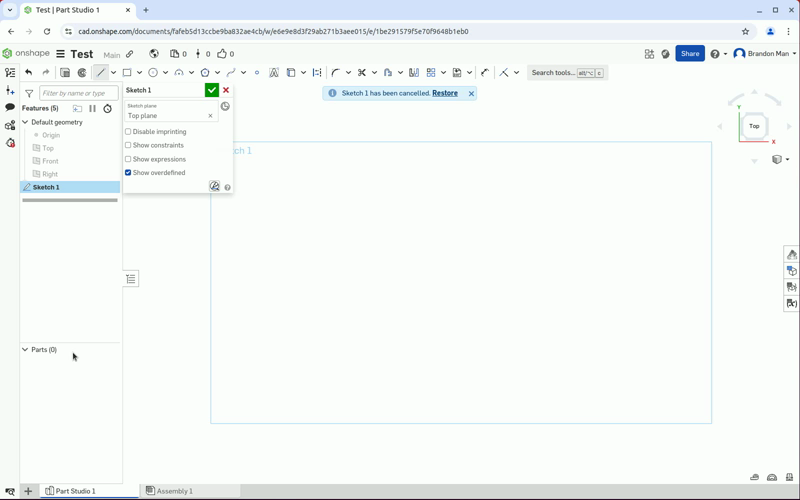
mouse_move(348, 354)
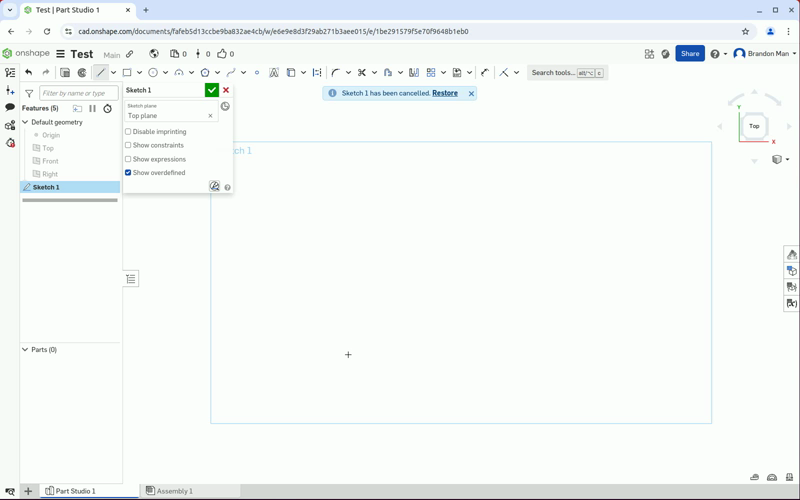
click(348, 354)
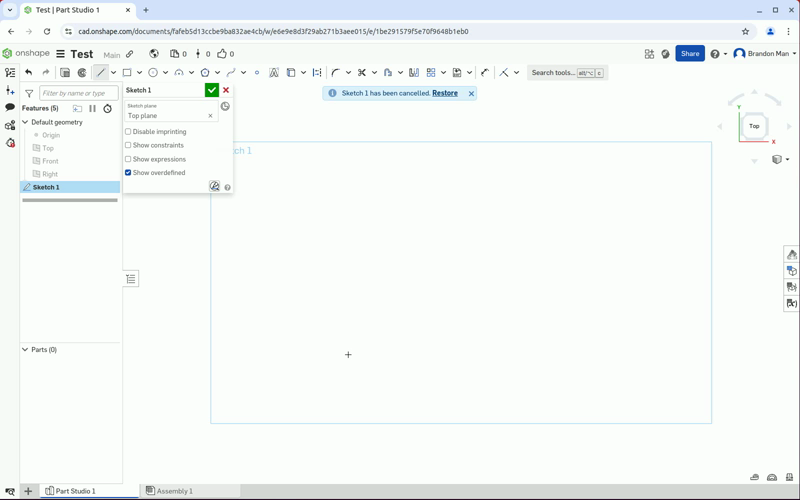
key_up(shift)
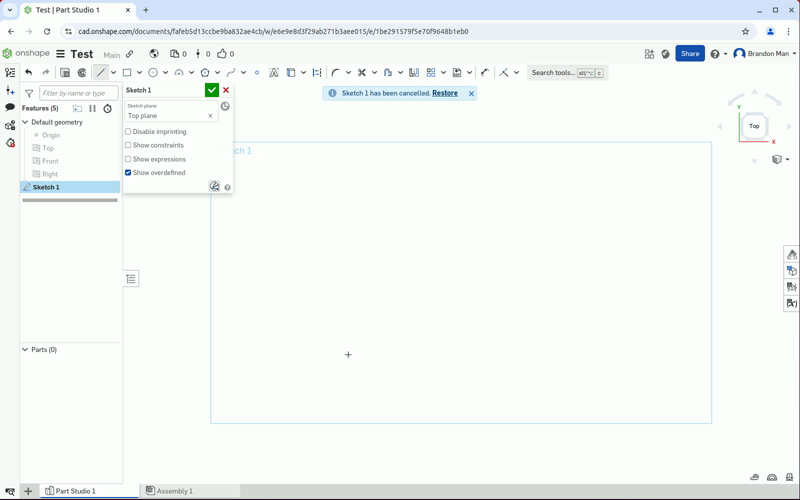
key_down(shift)
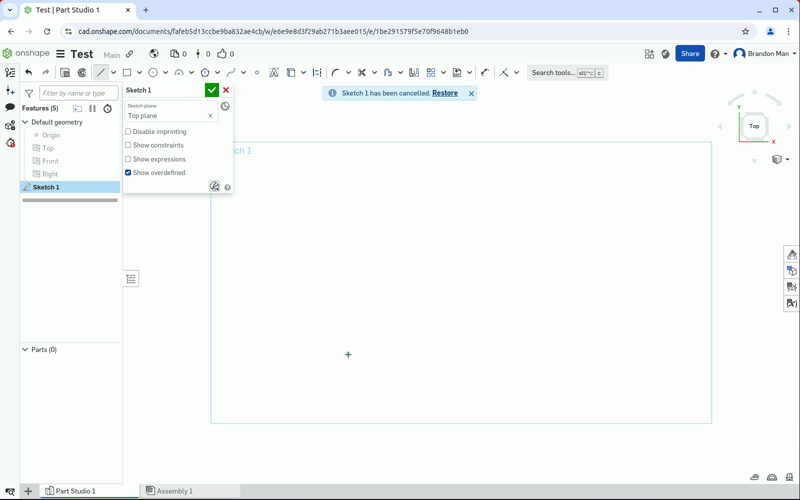
mouse_move(378, 354)
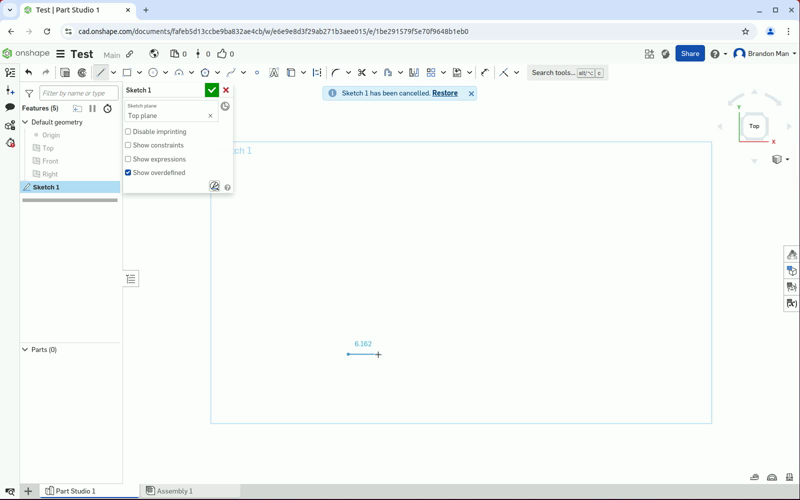
mouse_move(384, 354)
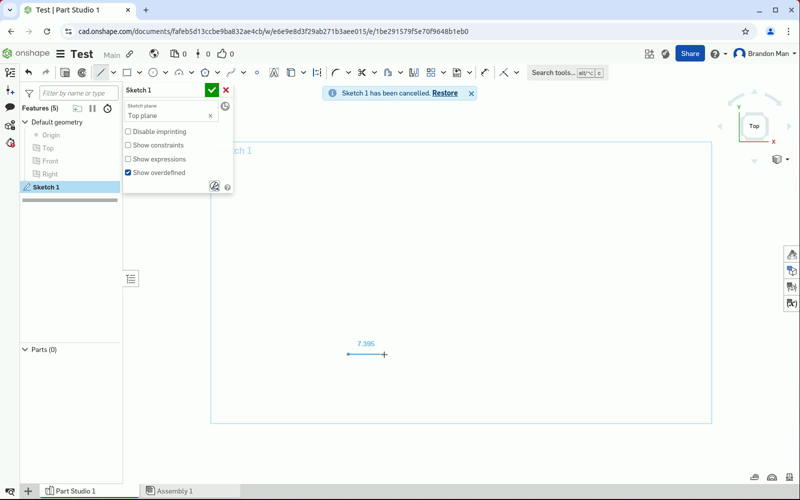
click(384, 354)
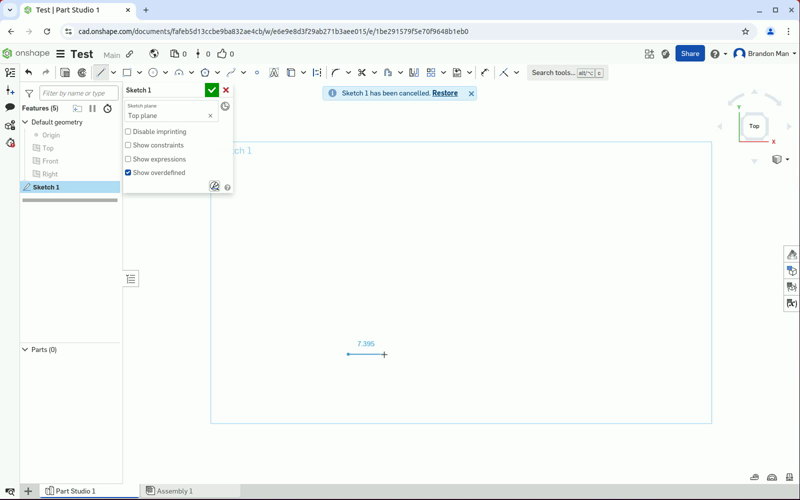
key_up(shift)
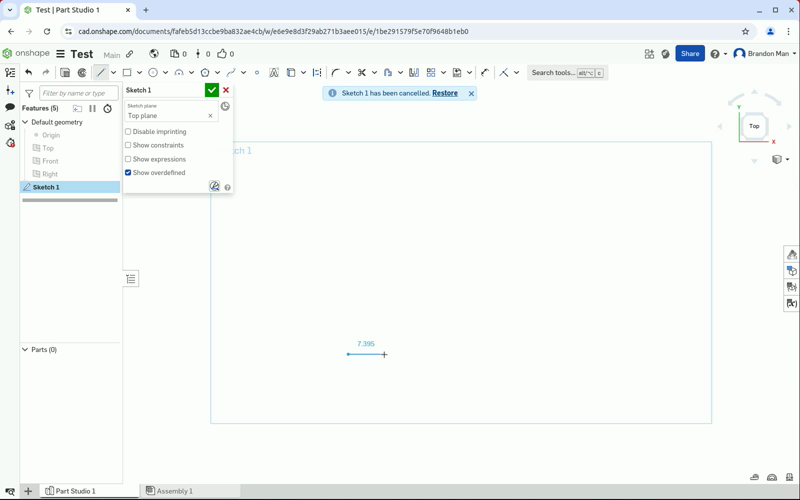
key_down(shift)
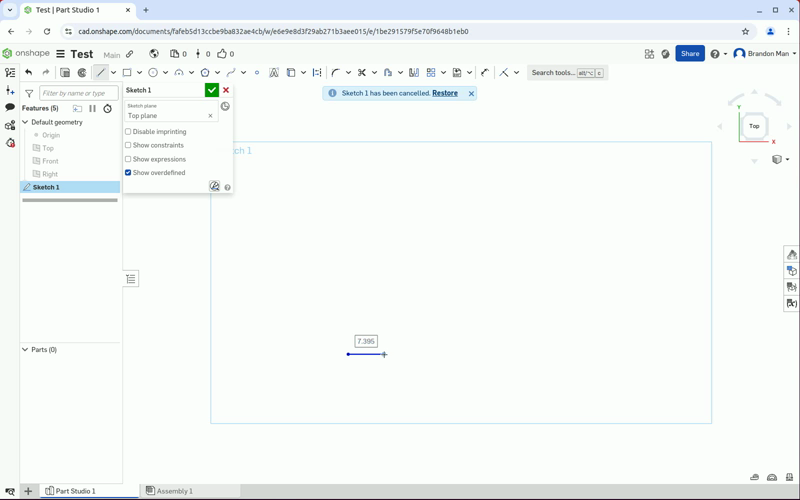
mouse_move(414, 354)
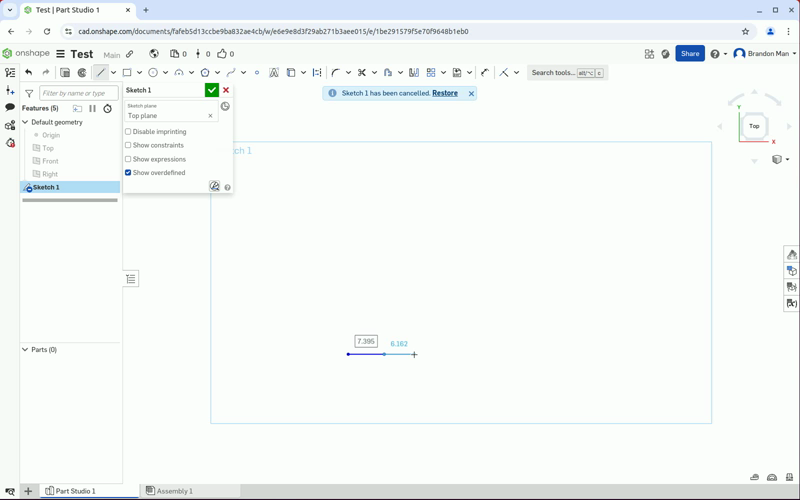
mouse_move(384, 300)
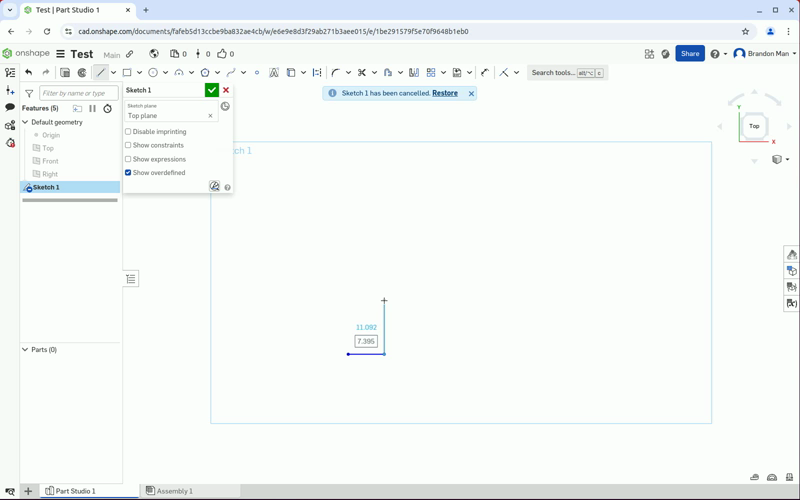
click(384, 300)
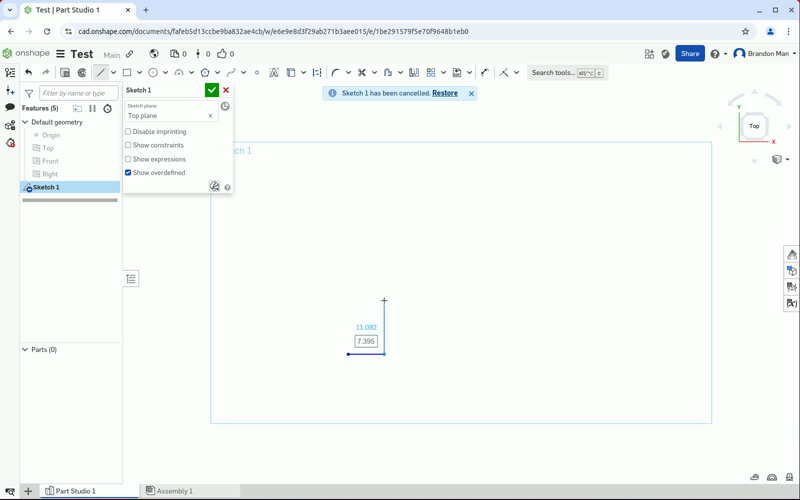
key_up(shift)
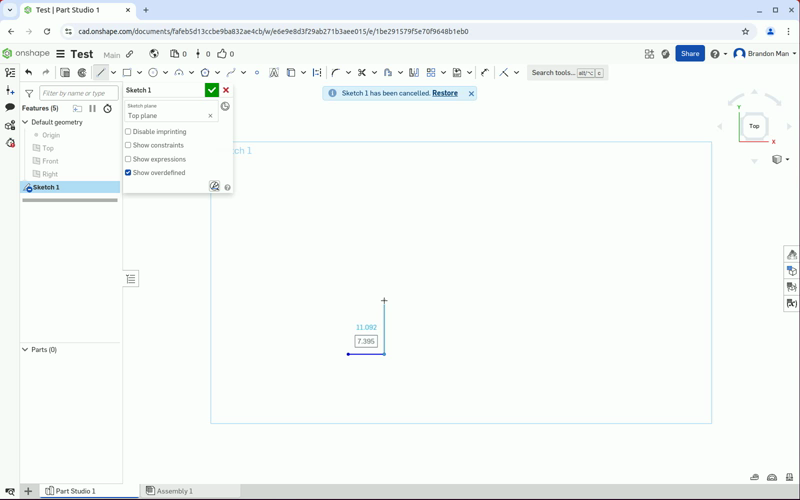
key_down(shift)
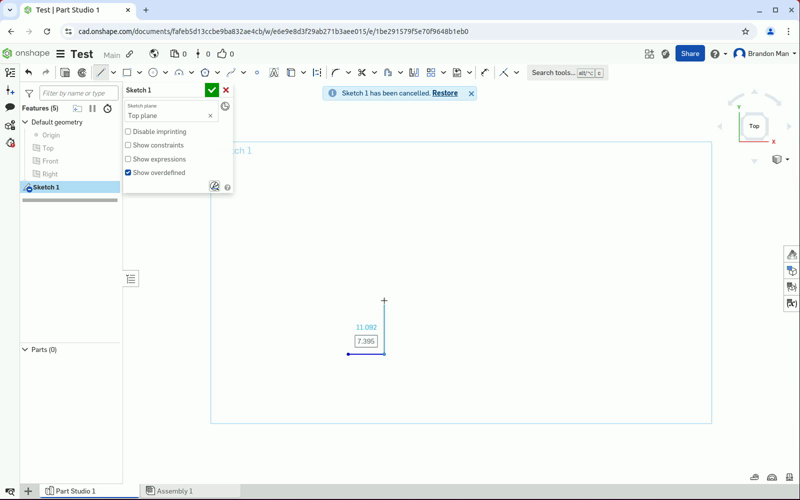
mouse_move(414, 300)
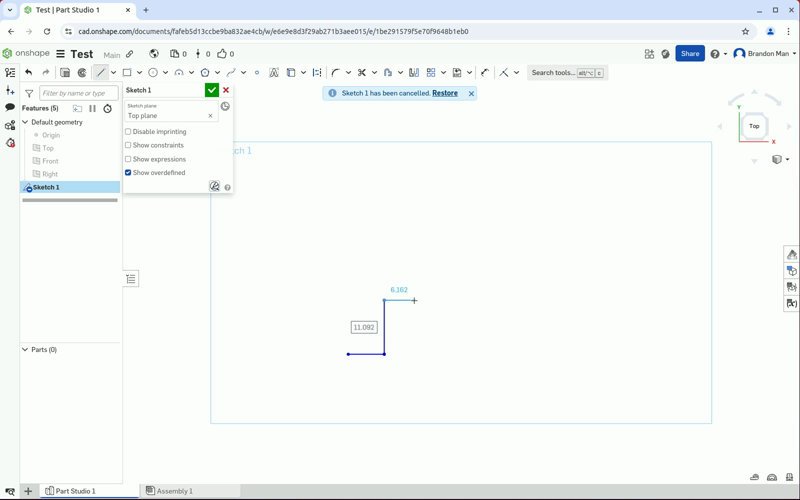
mouse_move(348, 300)
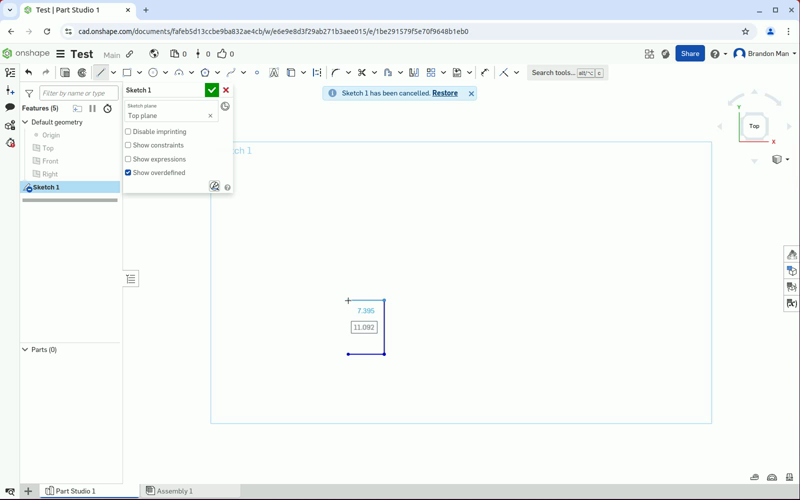
click(348, 300)
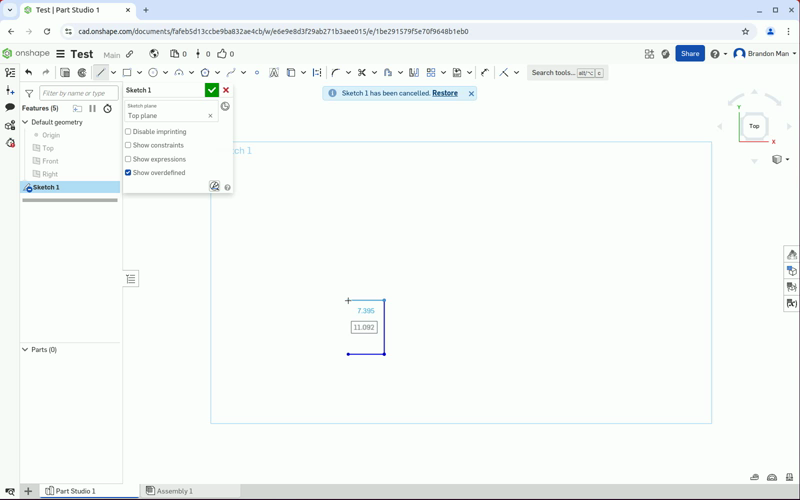
key_up(shift)
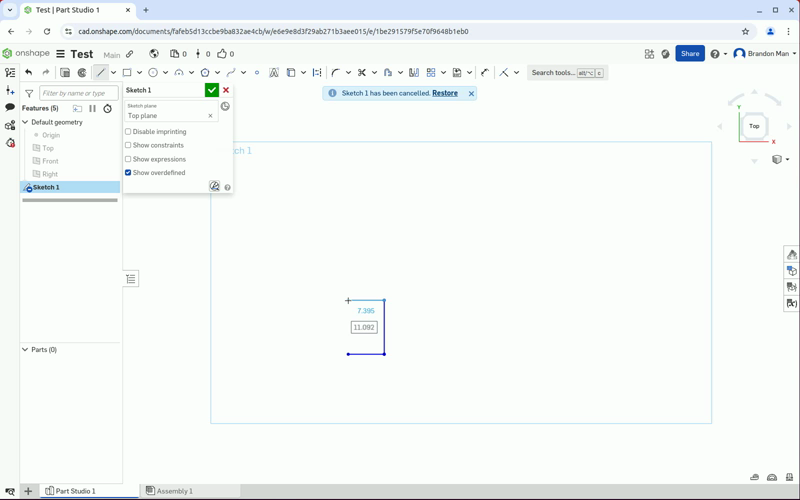
mouse_move(378, 300)
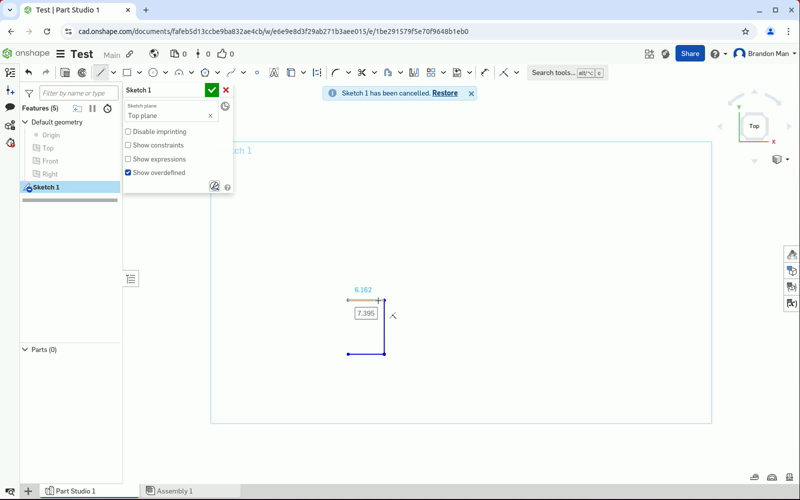
key_down(shift)
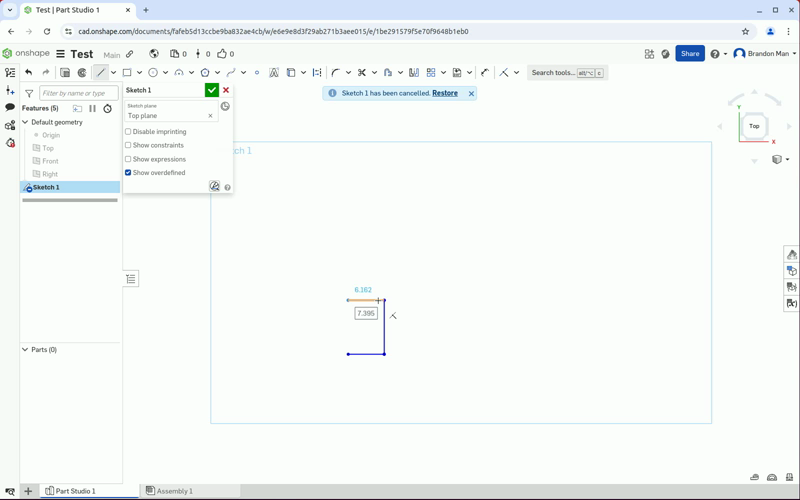
mouse_move(348, 354)
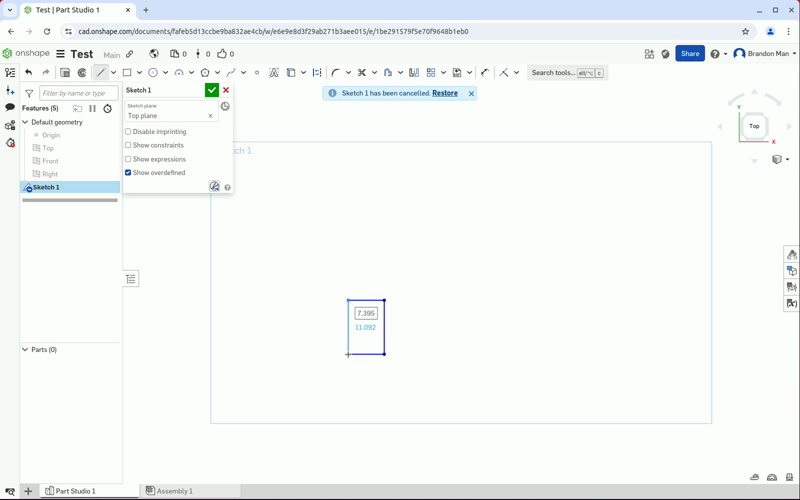
key_up(shift)
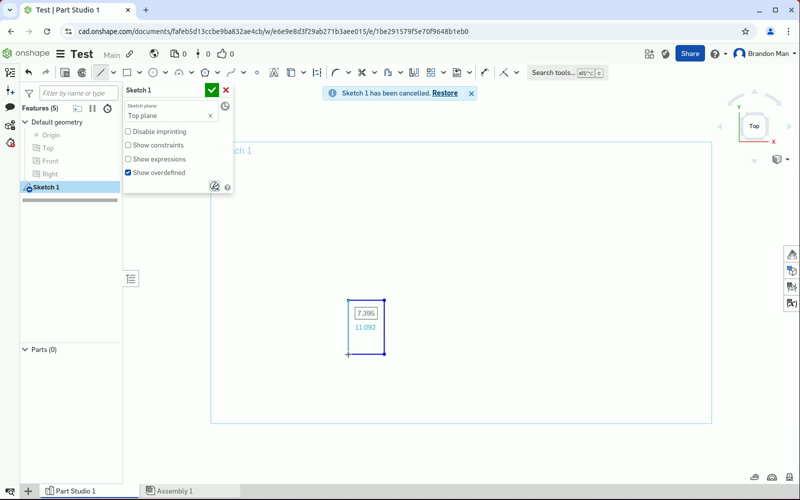
click(348, 354)
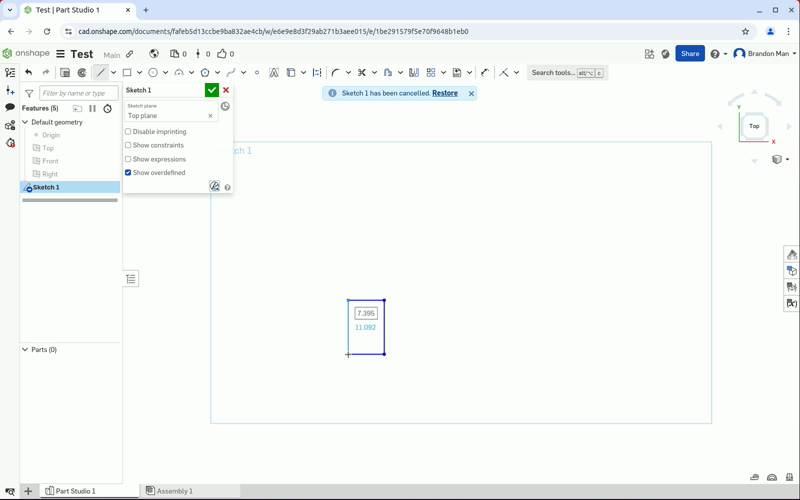
key(esc)
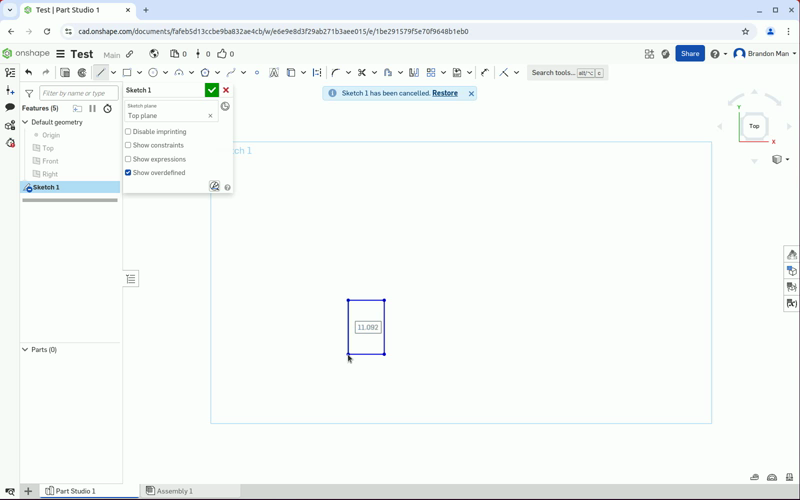
mouse_move(374, 319)
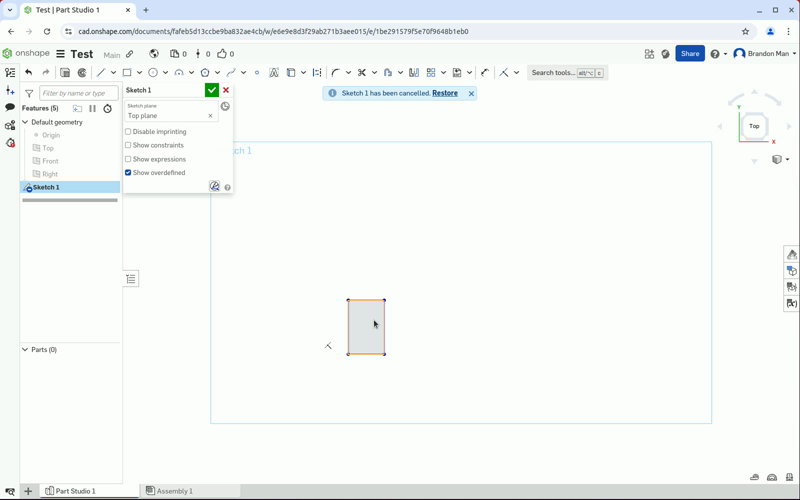
click(374, 319)
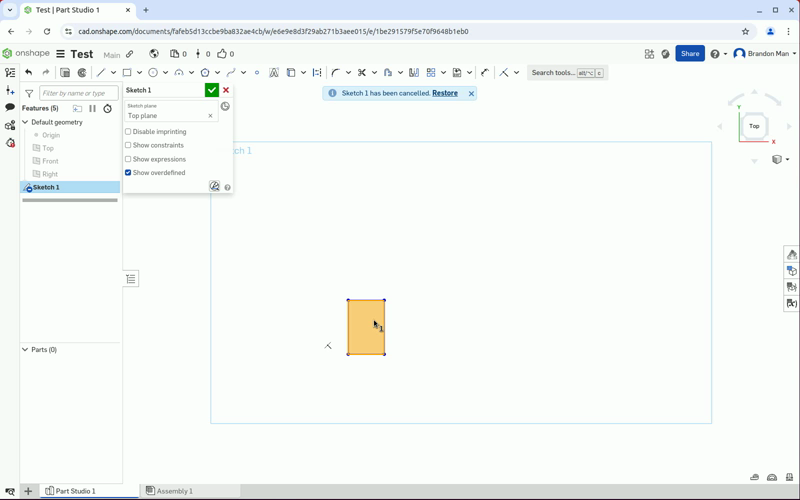
mouse_move(73, 352)
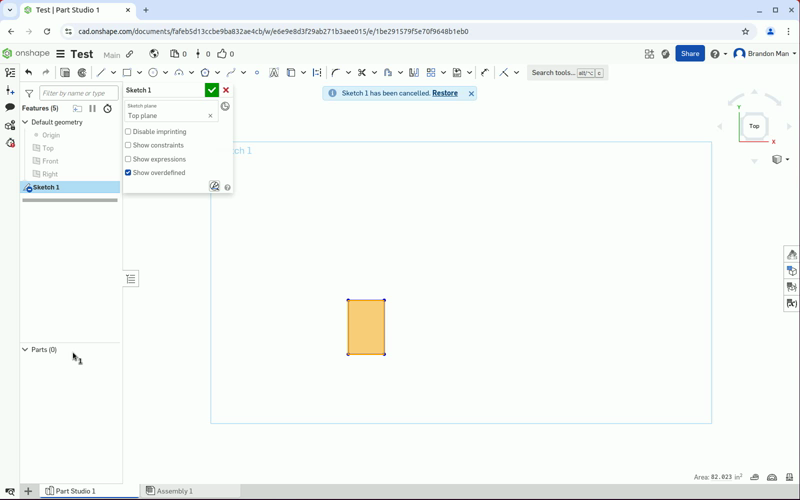
key(shift+y)
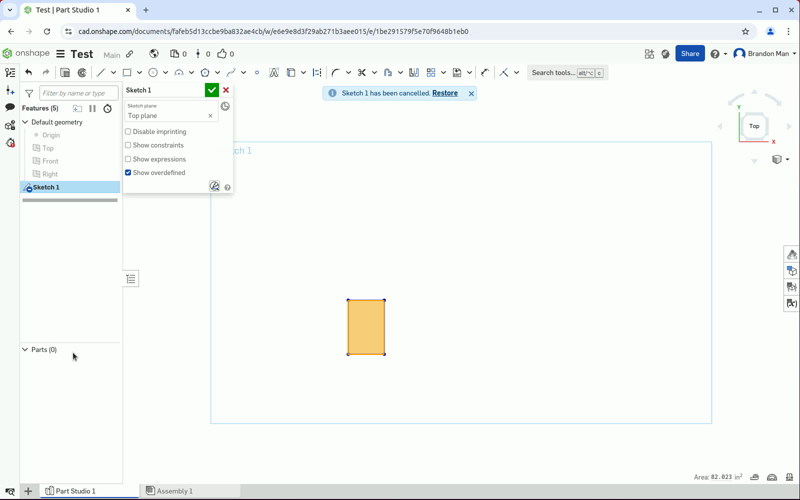
key(shift+e)
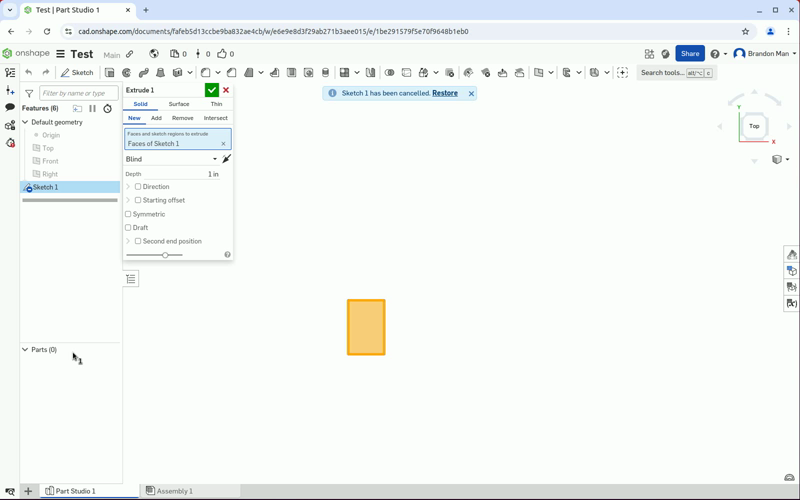
mouse_move(143, 106)
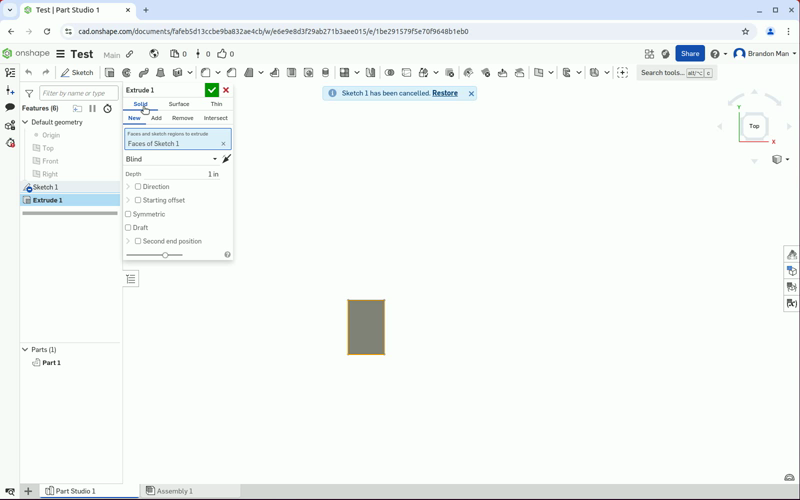
click(143, 106)
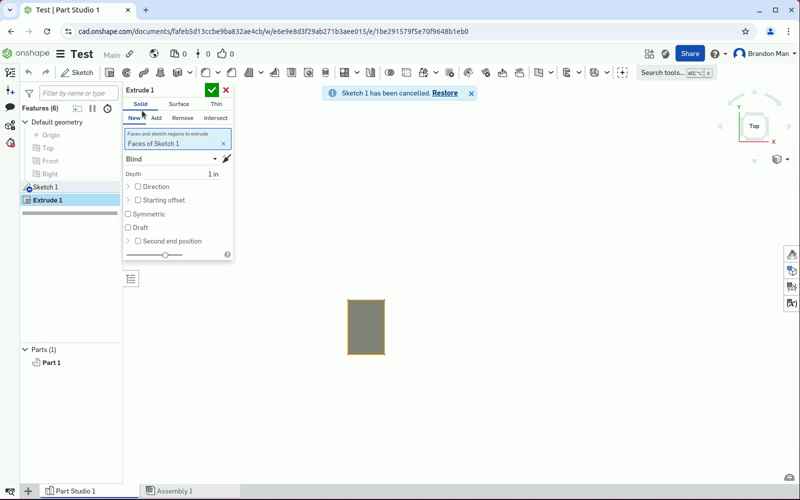
mouse_move(137, 120)
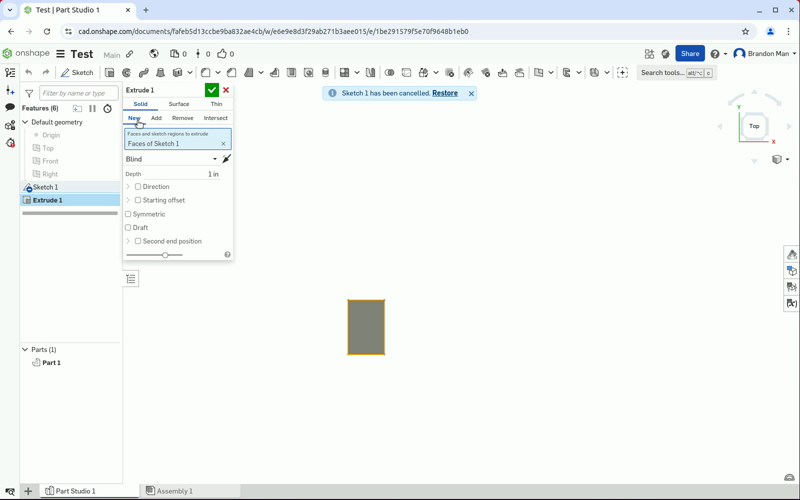
click(137, 120)
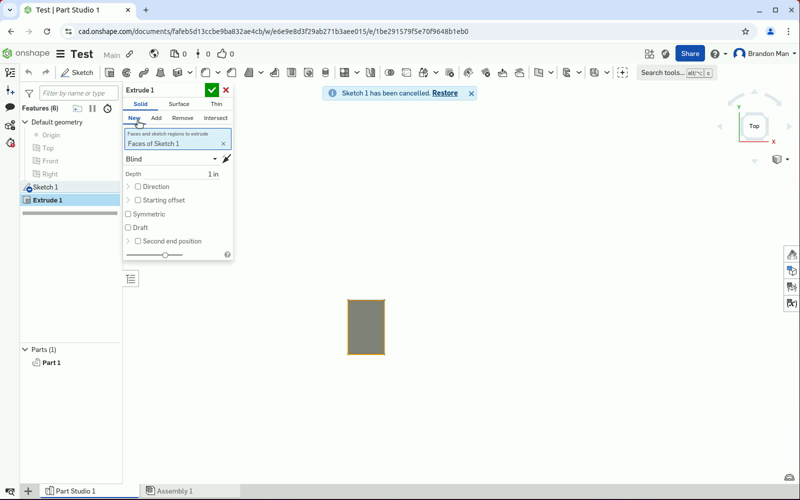
key(tab, 4)
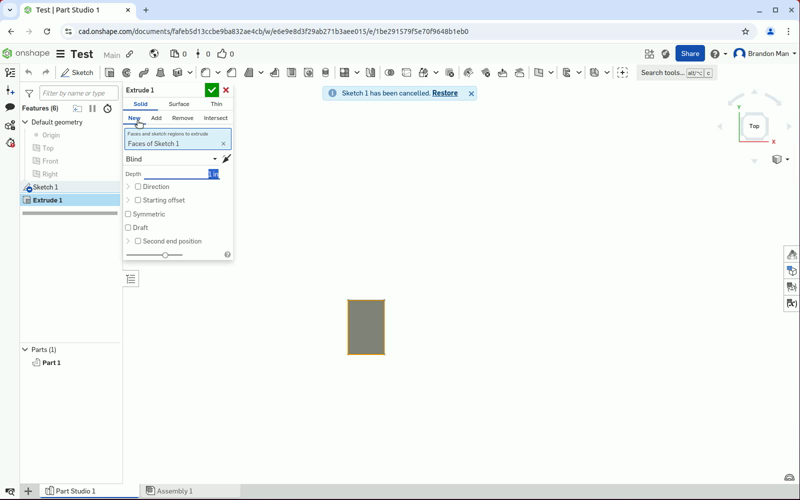
text(9.869)
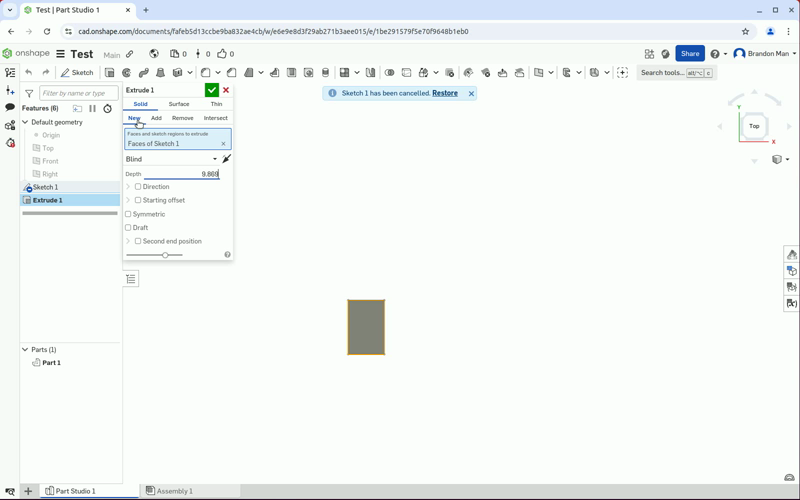
key(enter)
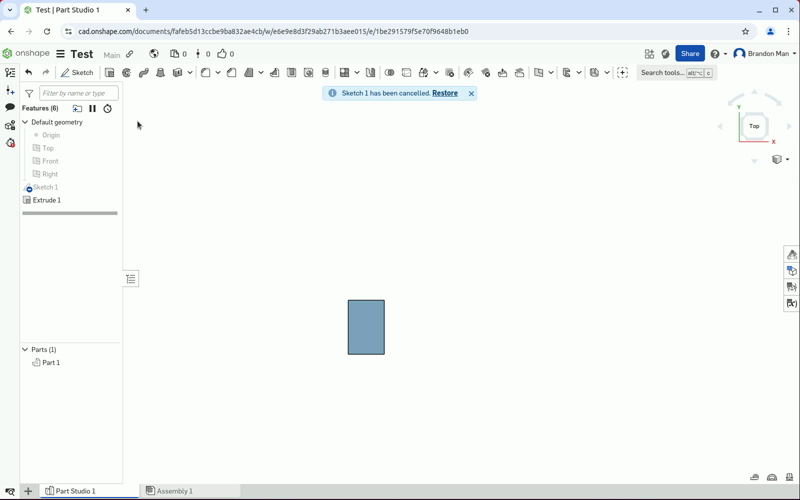
key(shift+h)
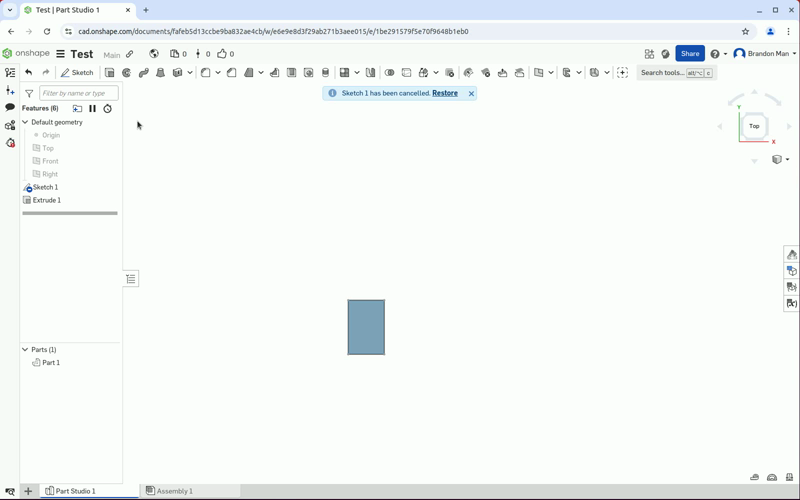
key(shift+h)
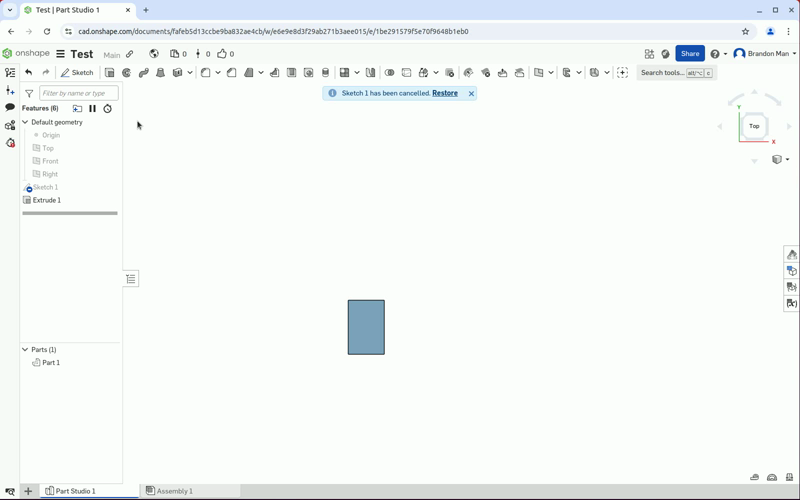
mouse_move(73, 189)
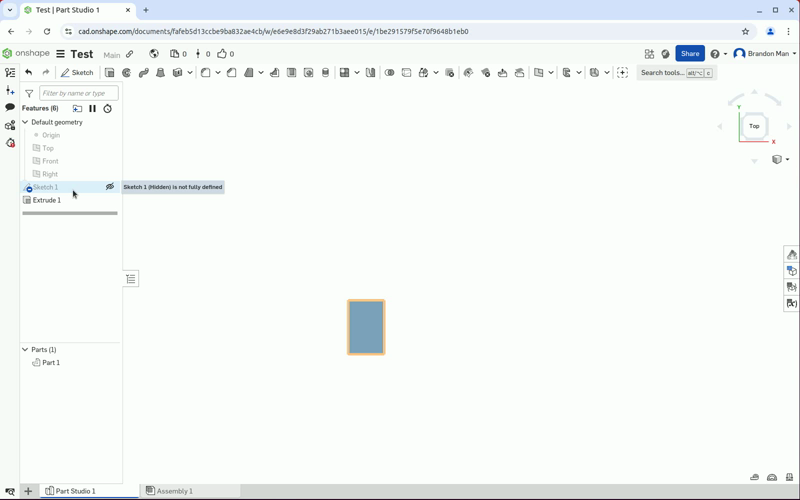
click(73, 189)
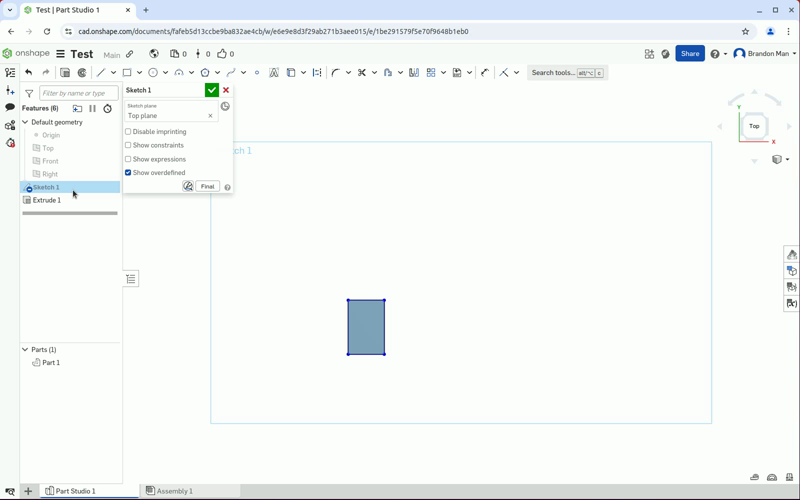
mouse_move(229, 92)
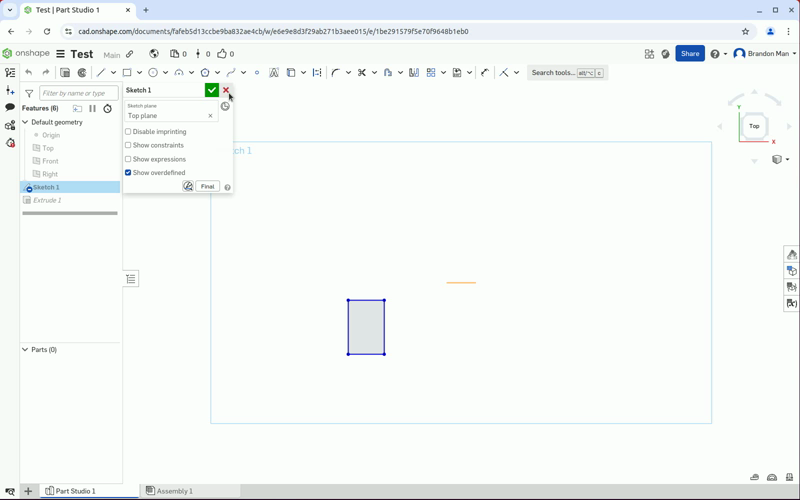
click(229, 92)
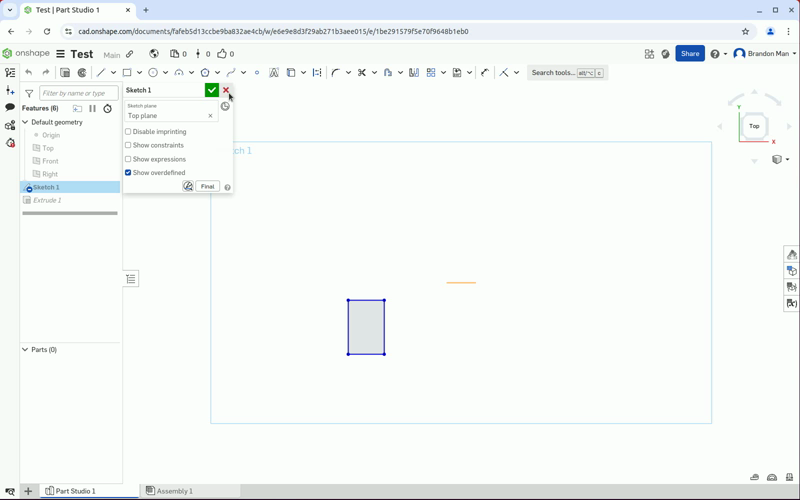
key(shift+s)
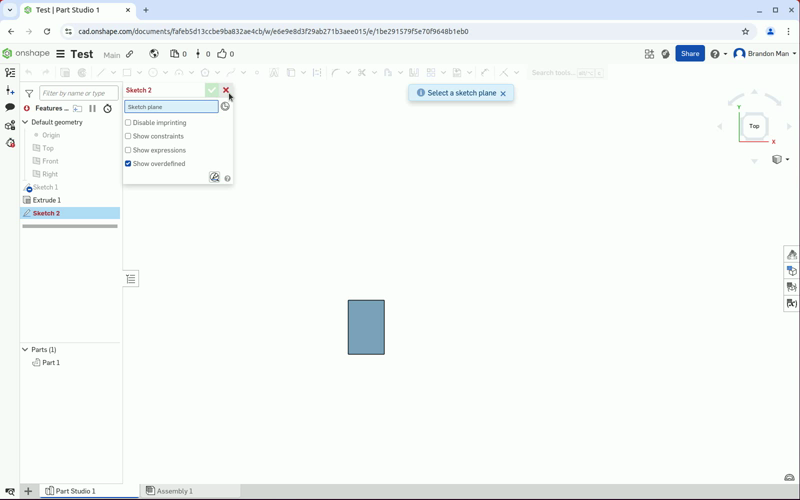
mouse_move(73, 150)
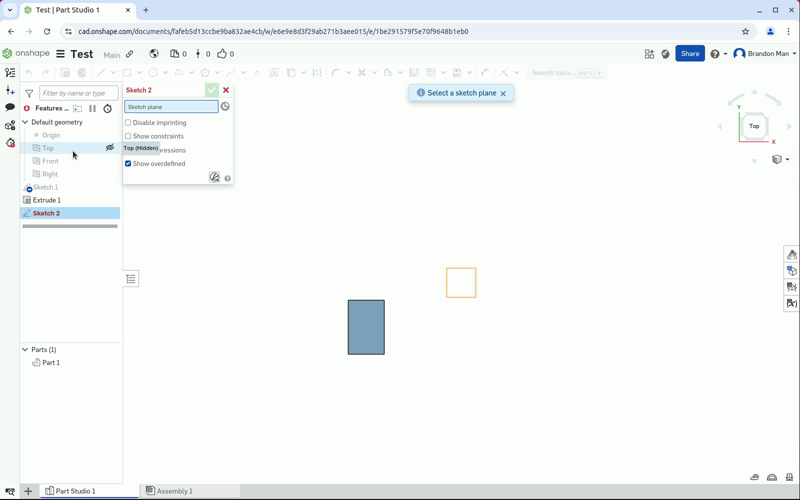
click(73, 150)
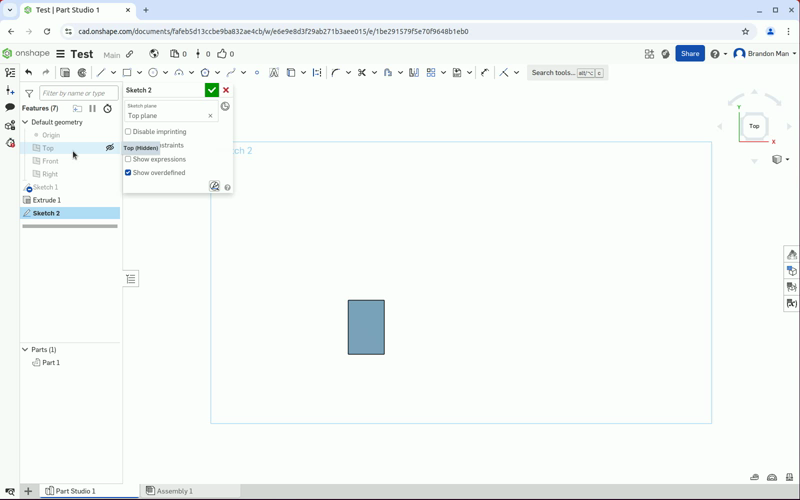
mouse_move(73, 352)
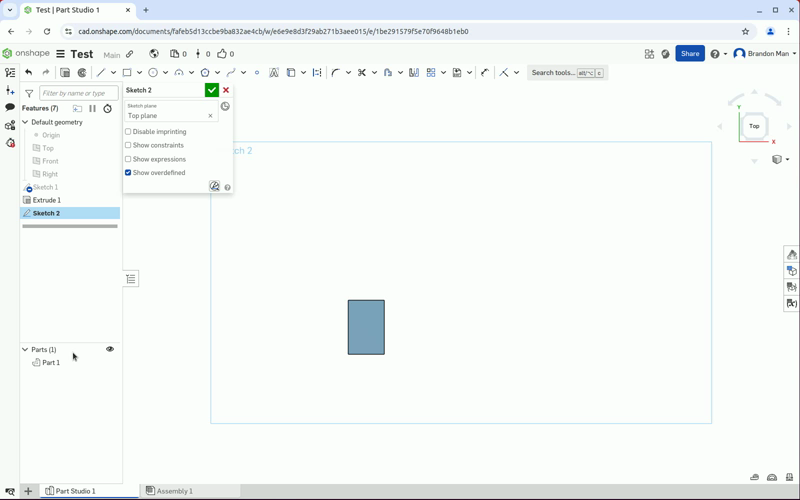
key(y)
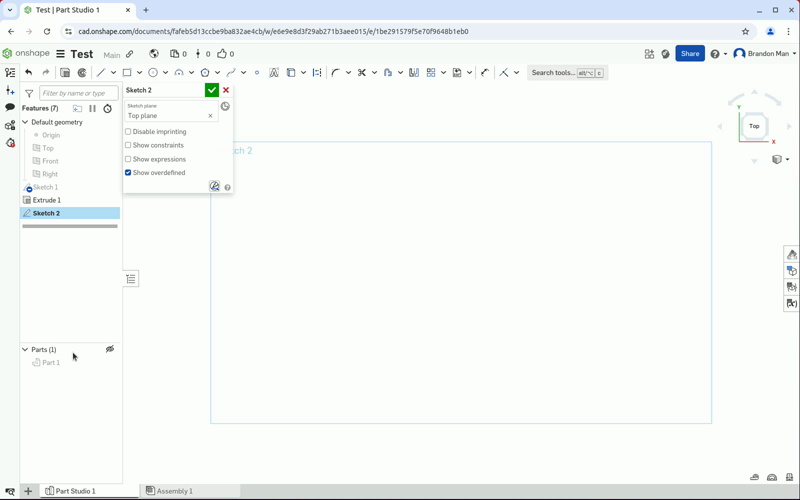
key(l)
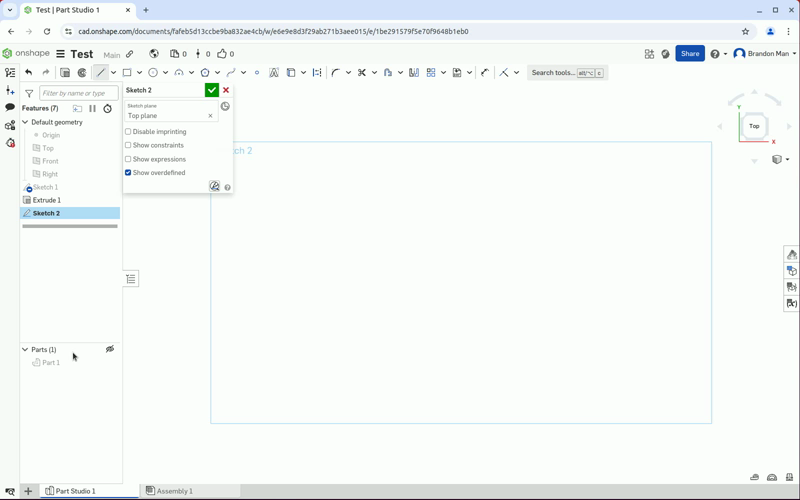
key_down(shift)
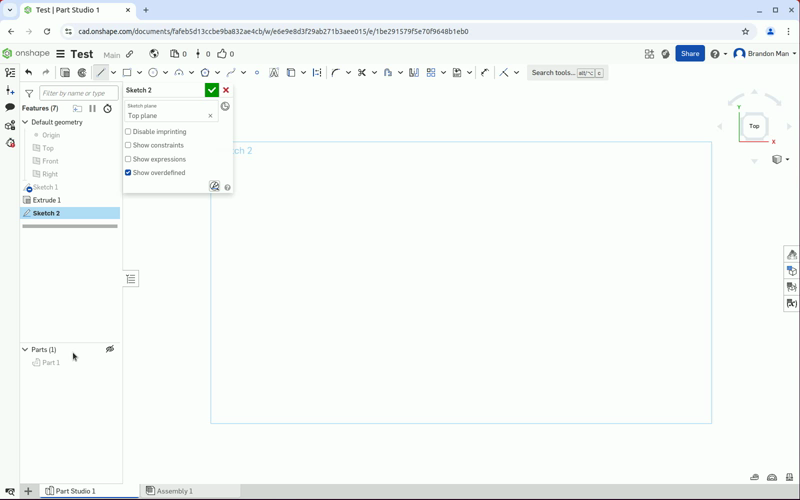
mouse_move(348, 300)
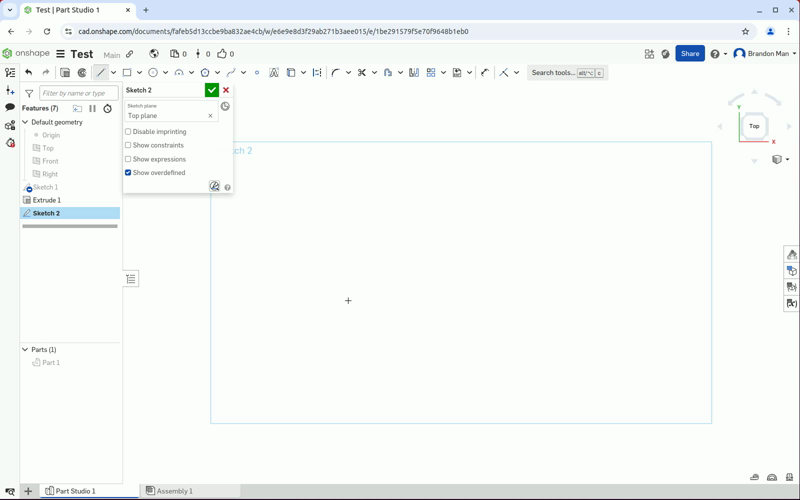
click(348, 300)
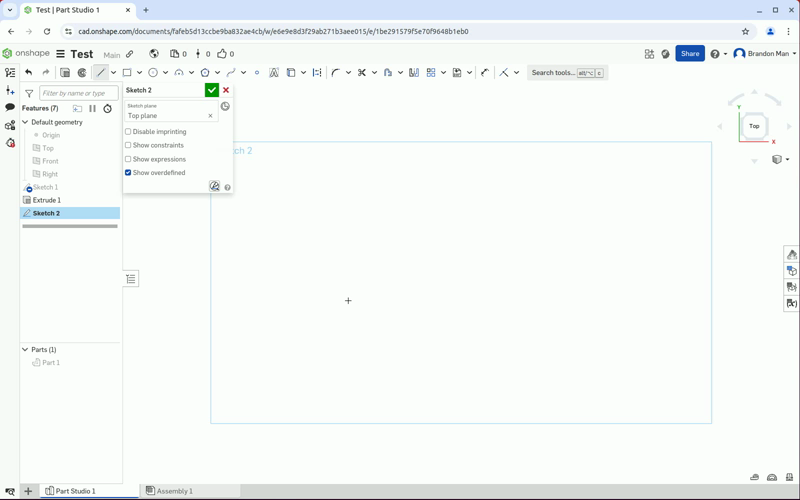
key_up(shift)
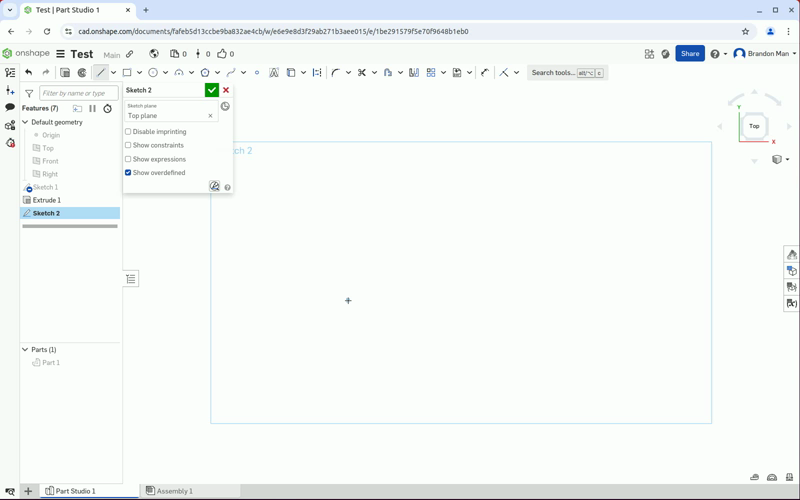
key_down(shift)
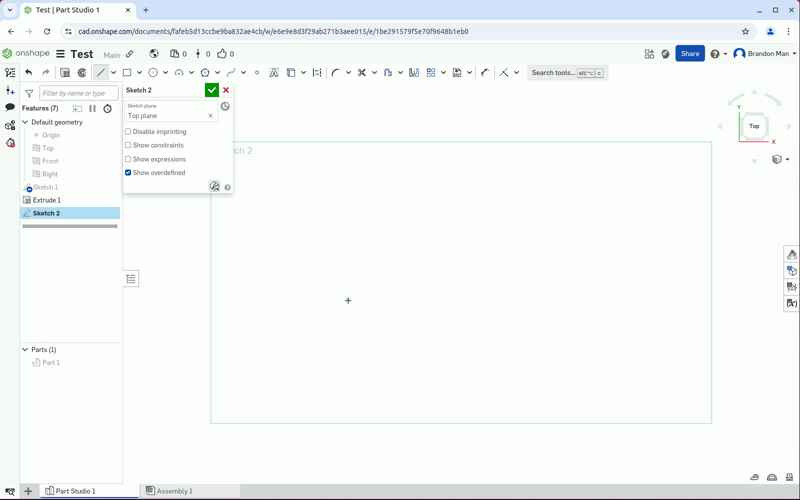
mouse_move(378, 300)
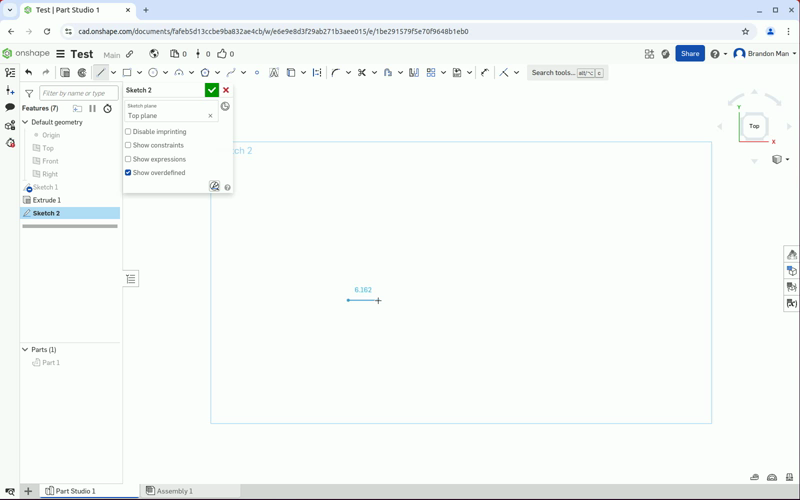
mouse_move(384, 300)
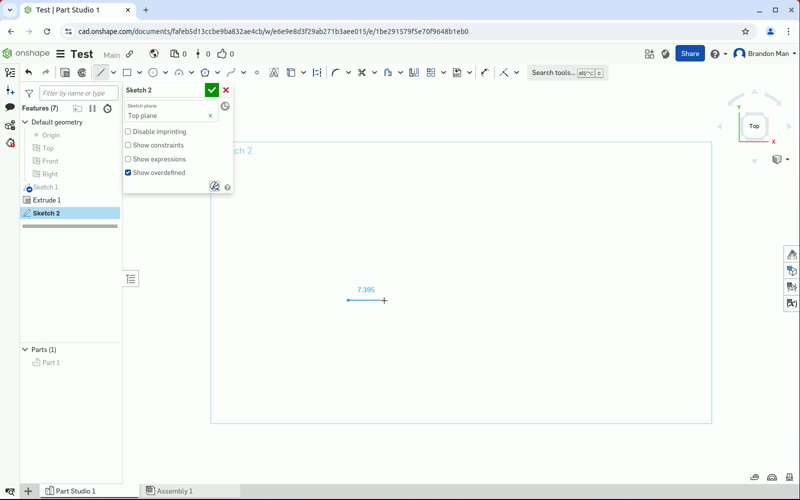
click(384, 300)
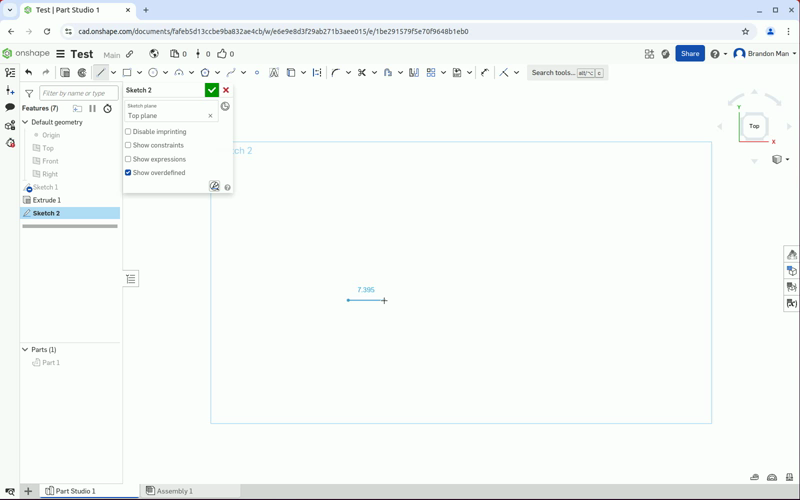
key_up(shift)
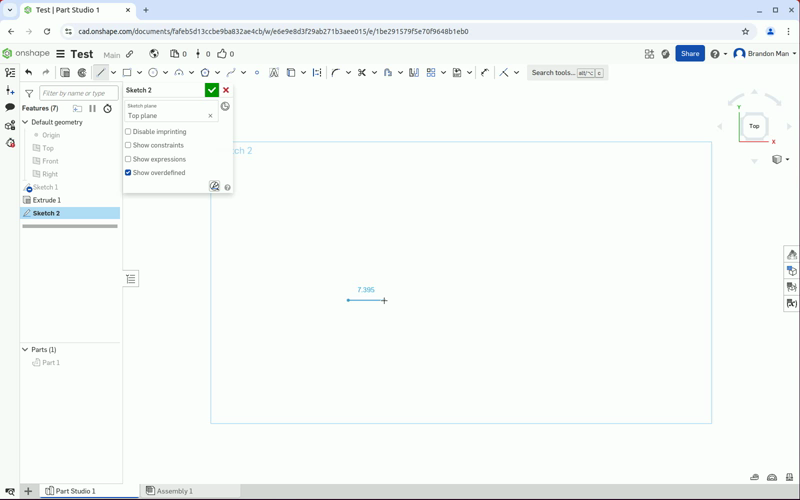
key_down(shift)
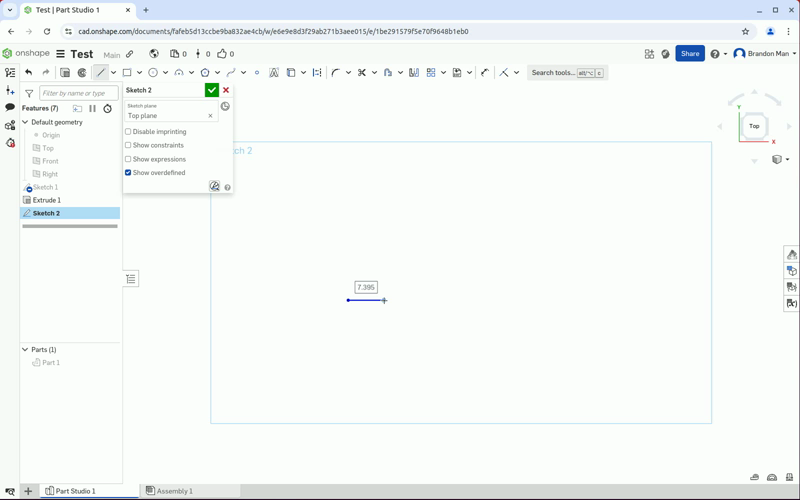
mouse_move(414, 300)
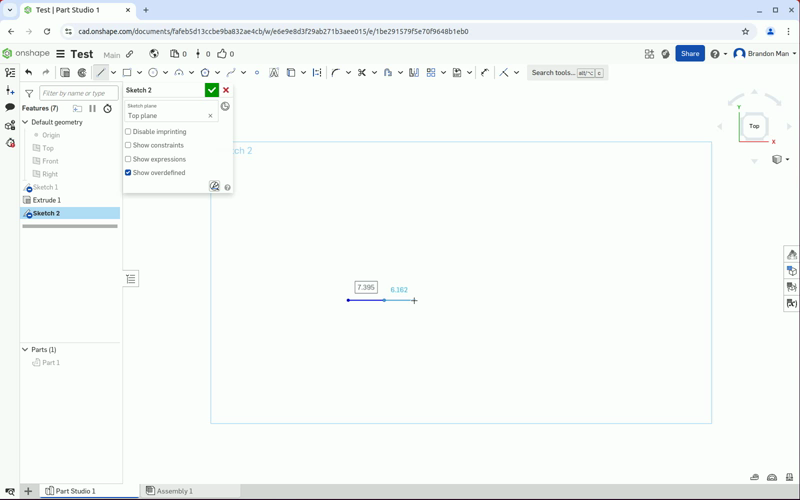
mouse_move(384, 246)
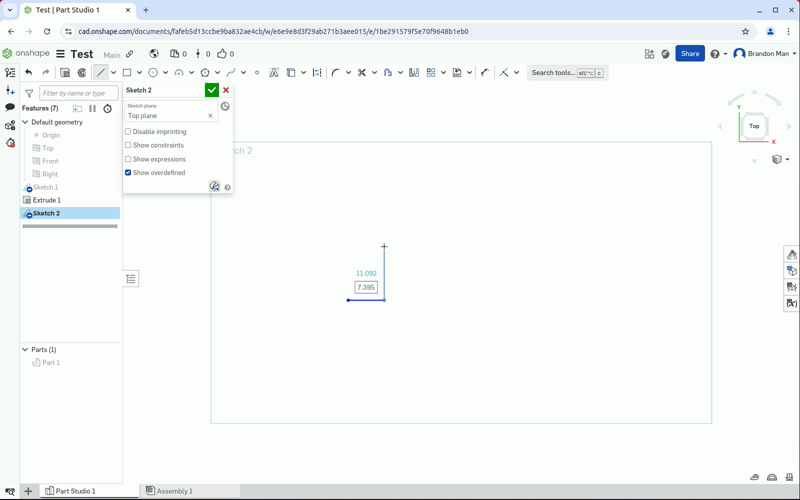
click(384, 246)
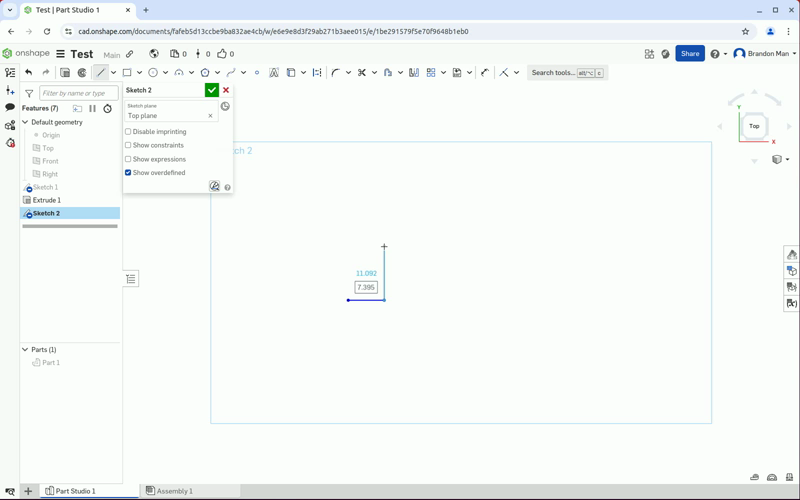
key_up(shift)
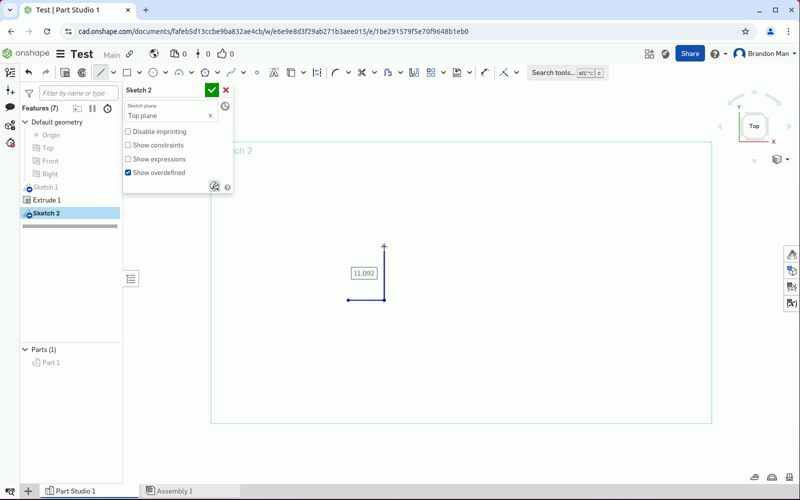
key_down(shift)
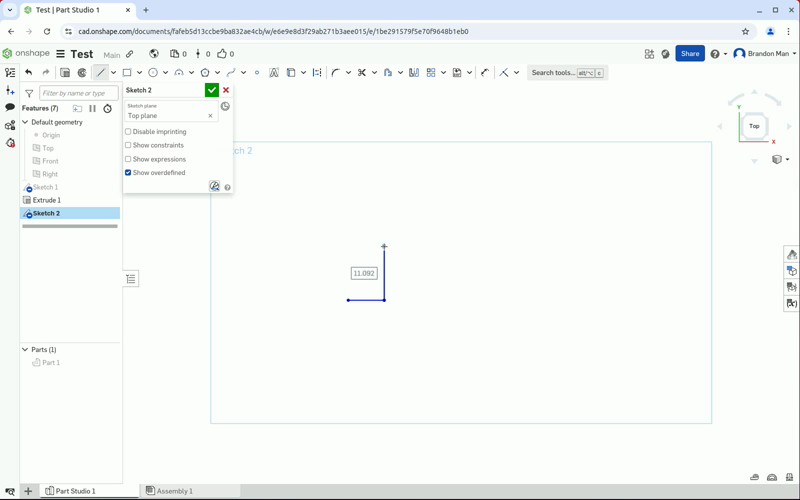
mouse_move(414, 246)
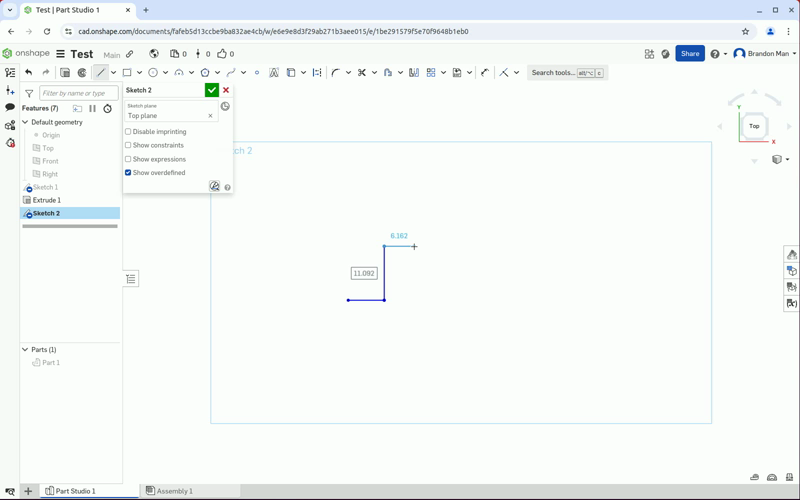
mouse_move(348, 246)
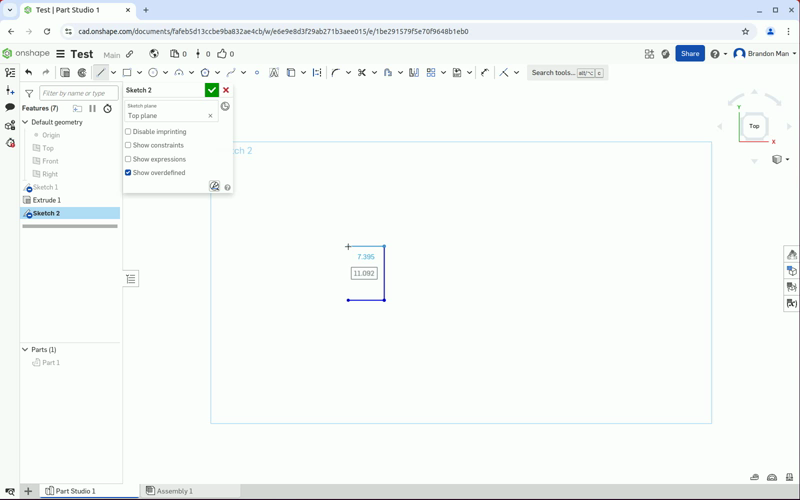
click(348, 246)
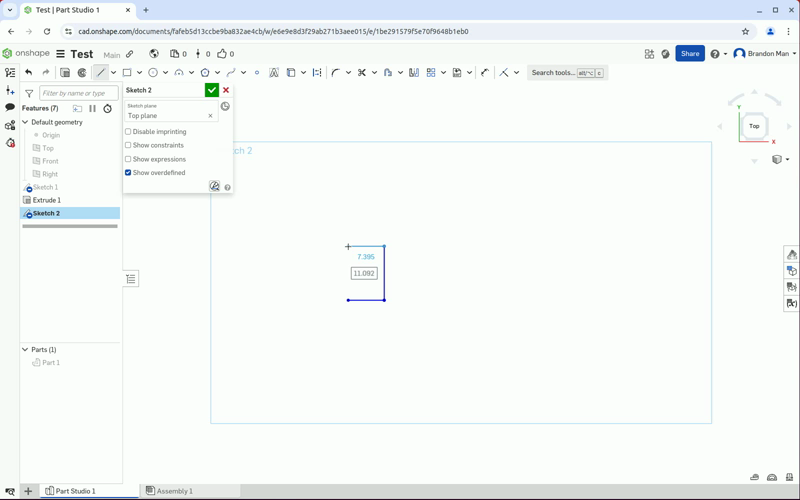
key_up(shift)
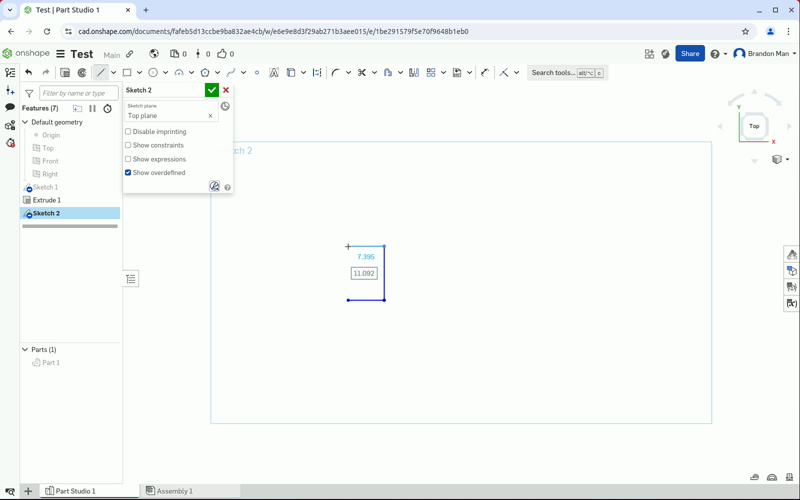
mouse_move(378, 246)
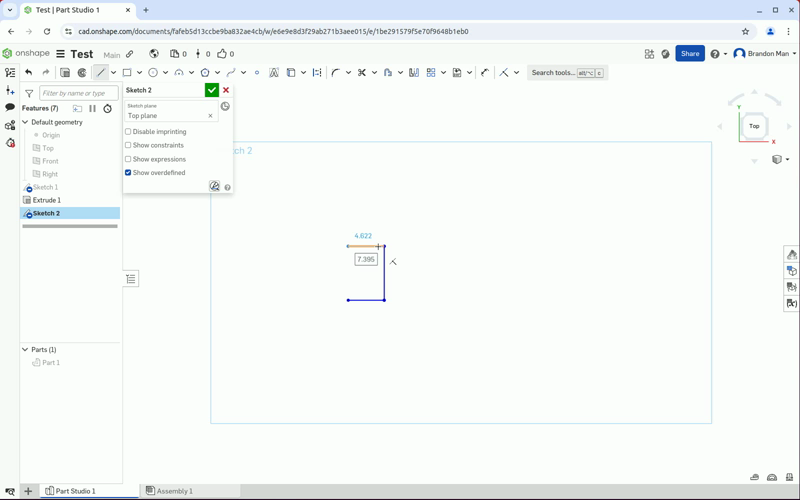
key_down(shift)
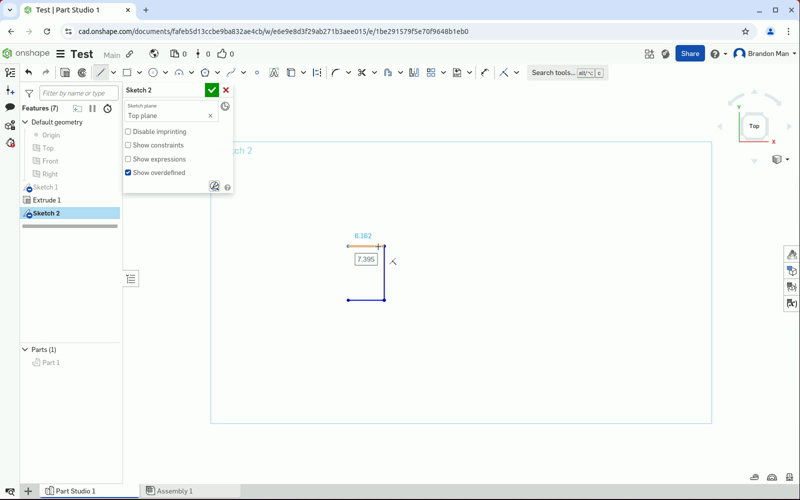
mouse_move(348, 300)
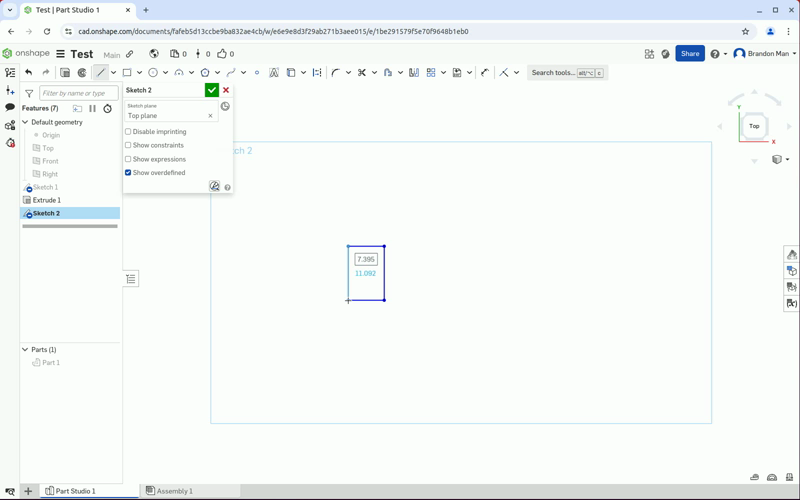
key_up(shift)
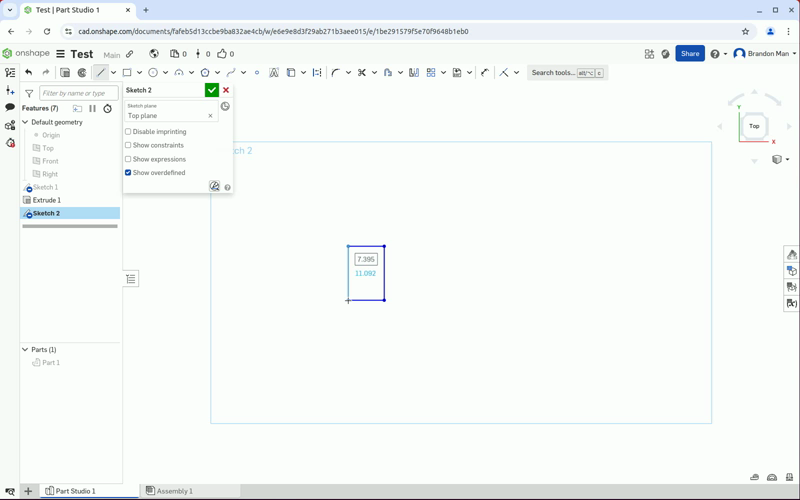
click(348, 300)
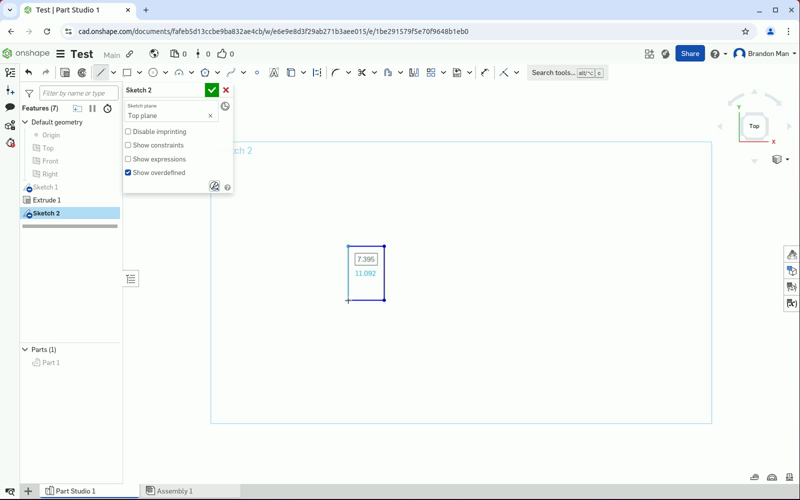
key(esc)
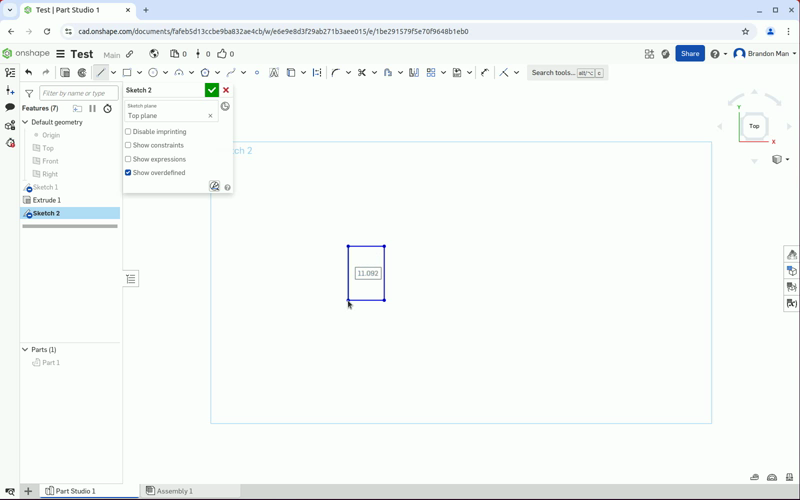
mouse_move(358, 293)
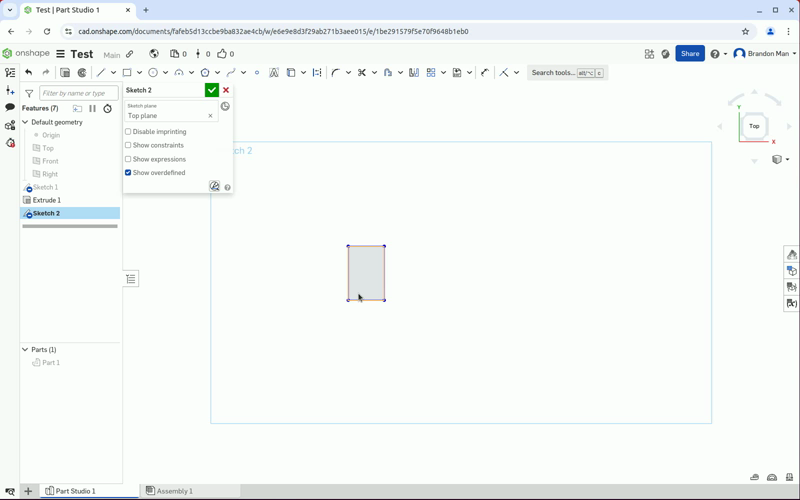
click(358, 293)
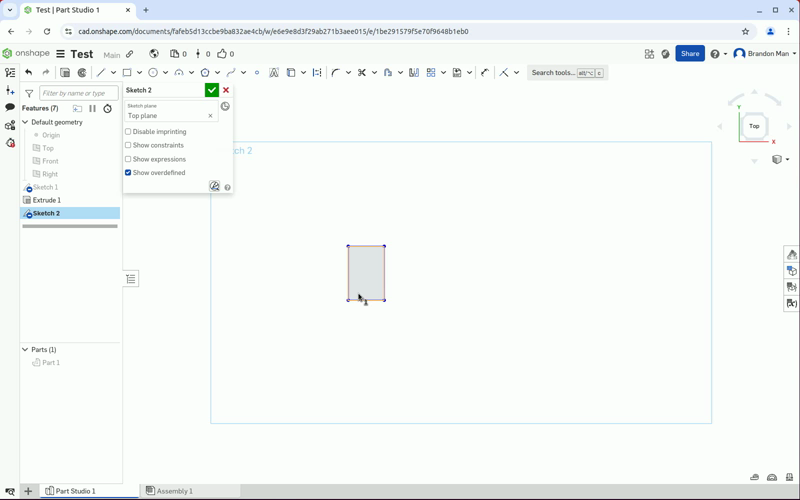
mouse_move(73, 352)
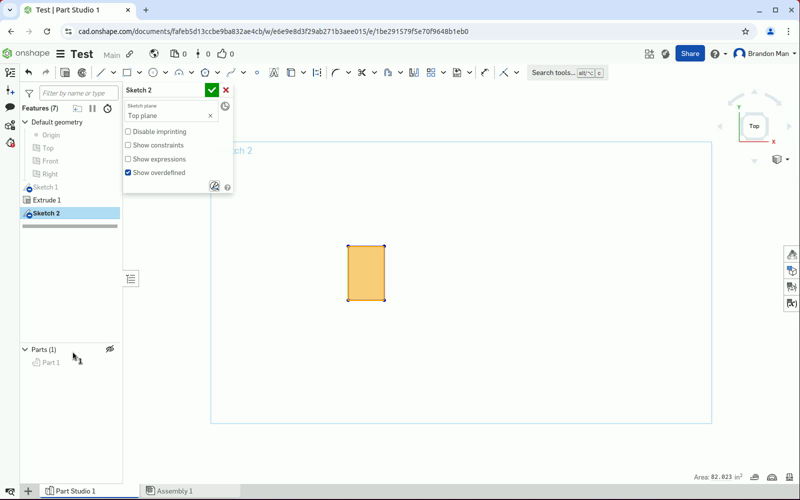
key(shift+y)
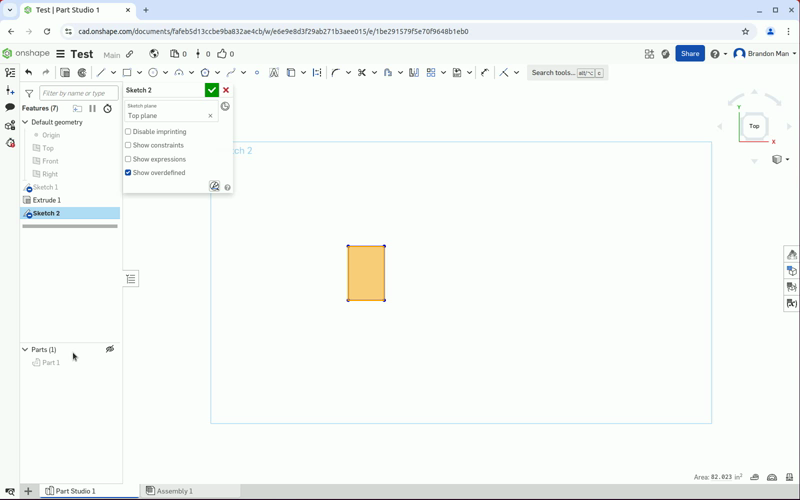
key(shift+e)
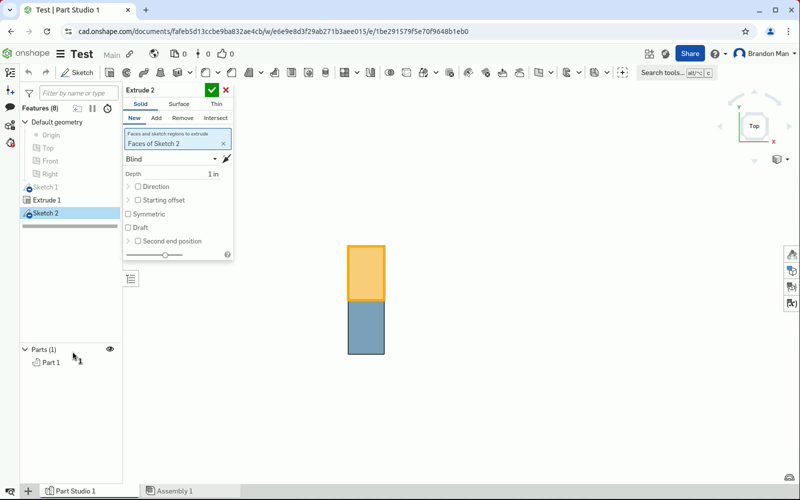
mouse_move(143, 106)
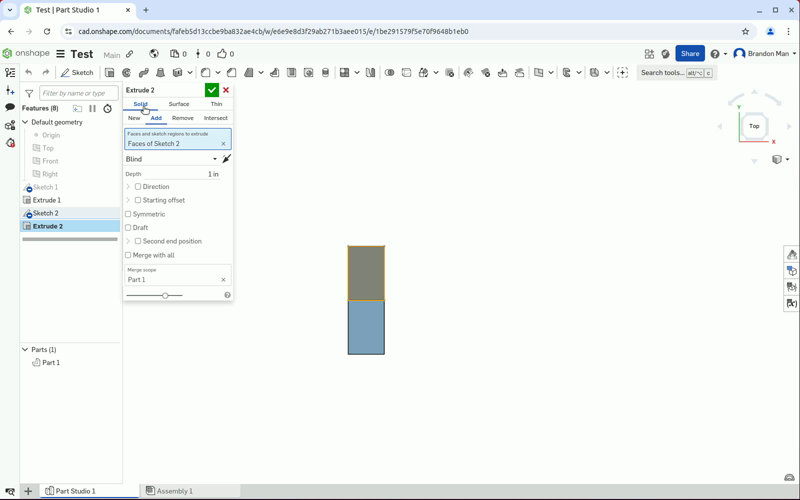
click(143, 106)
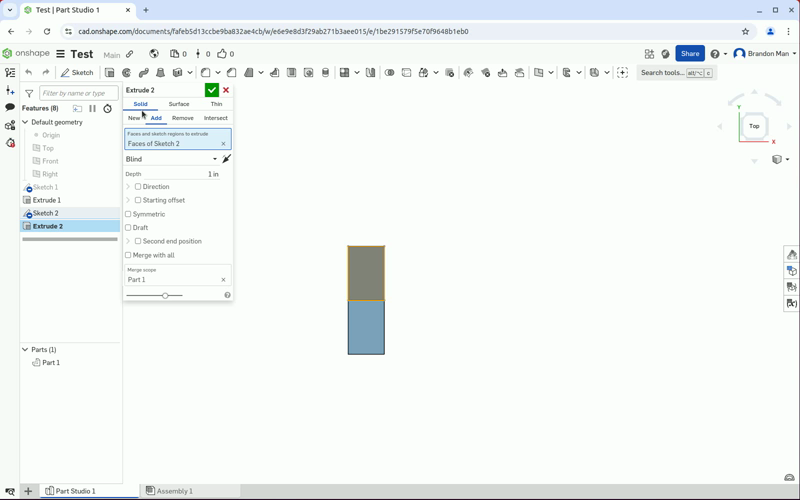
mouse_move(137, 120)
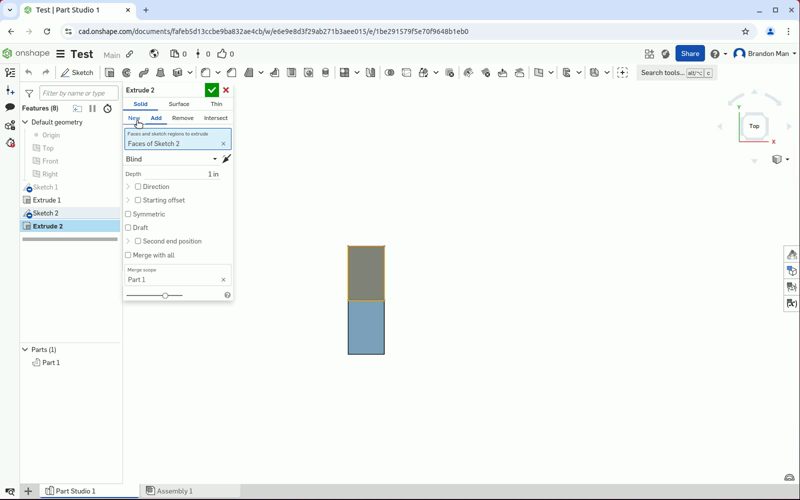
click(137, 120)
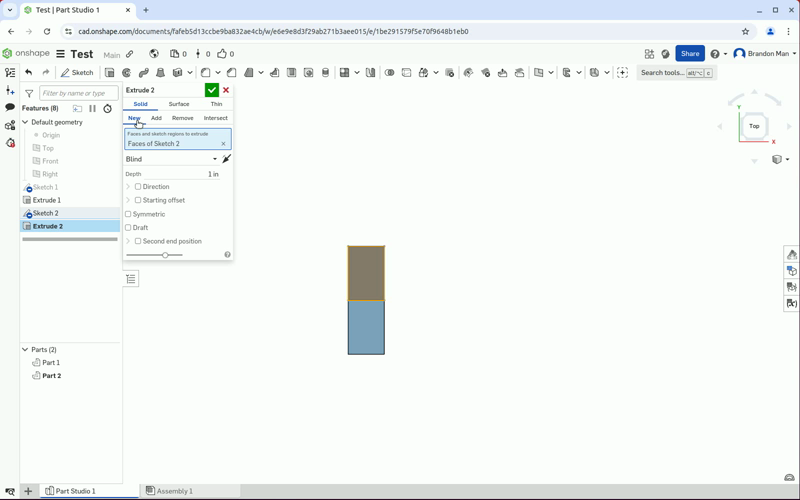
key(tab, 4)
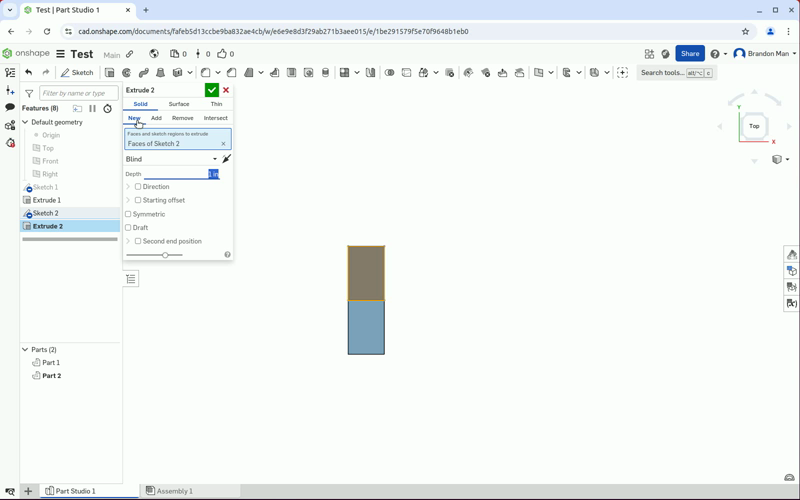
text(14.683)
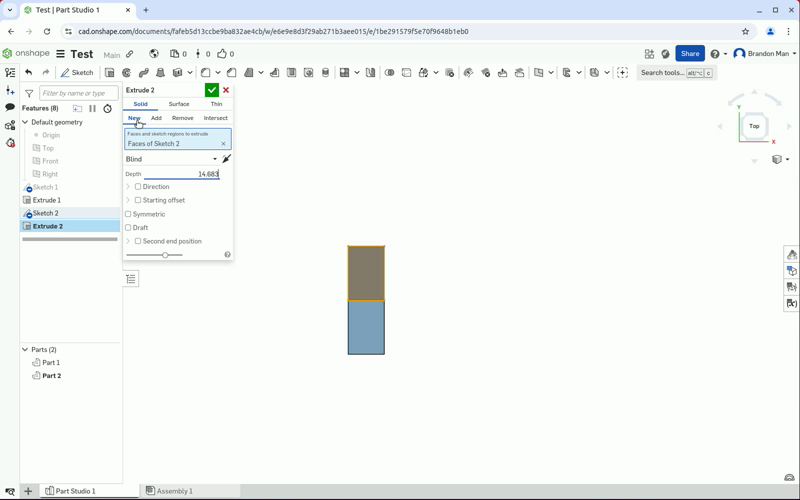
key(enter)
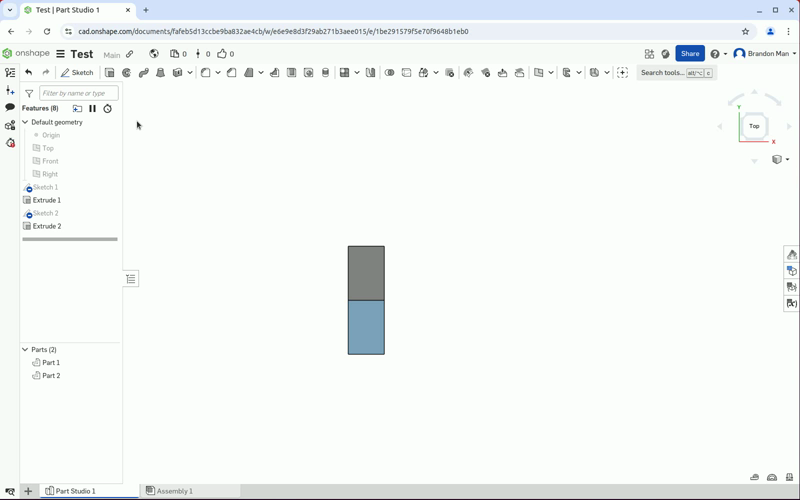
key(shift+h)
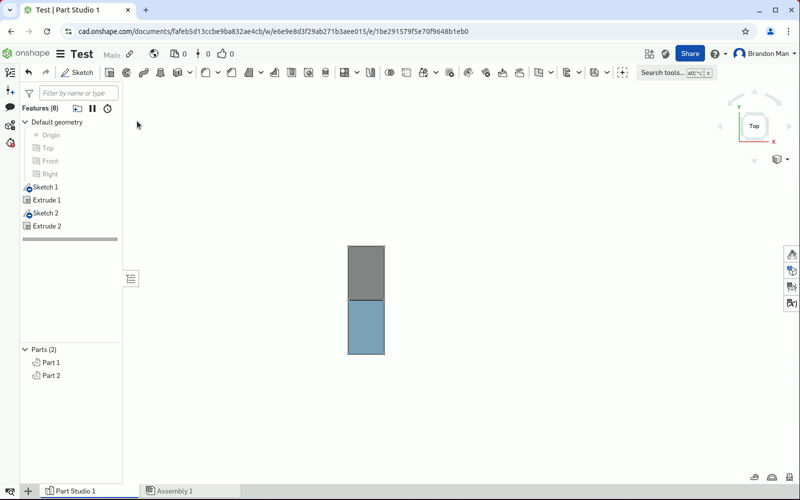
key(shift+h)
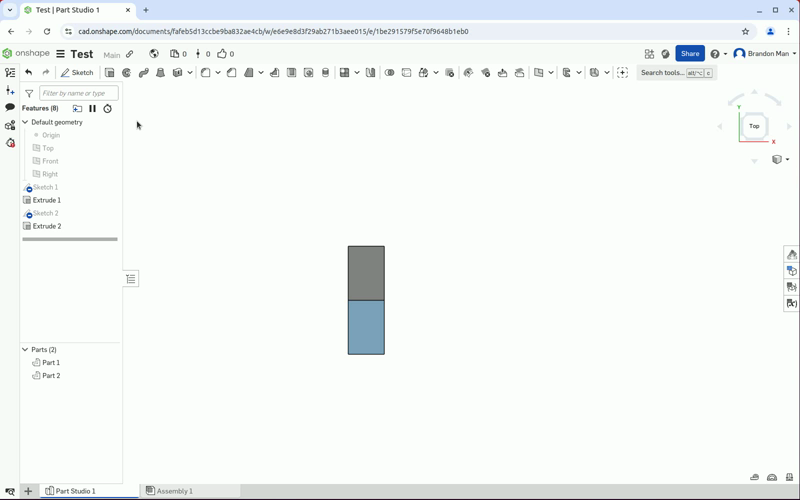
mouse_move(73, 189)
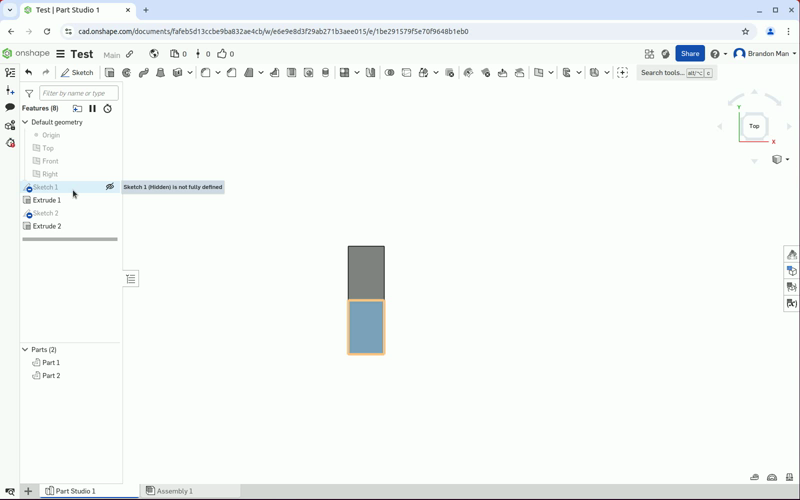
click(73, 189)
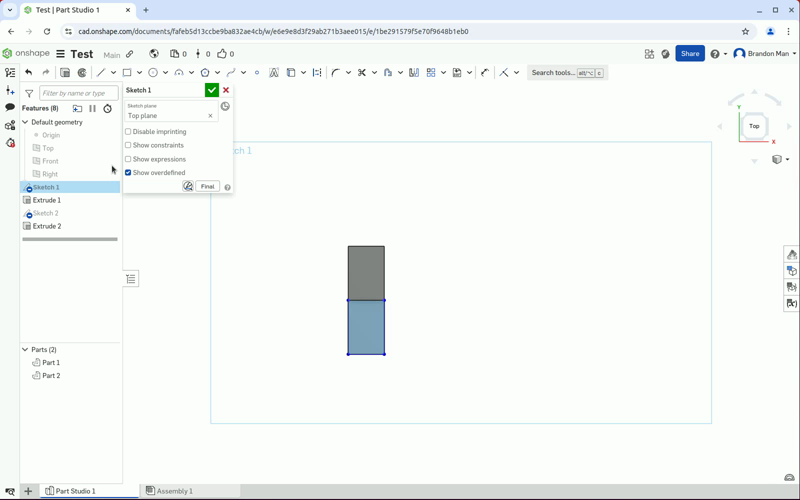
mouse_move(229, 92)
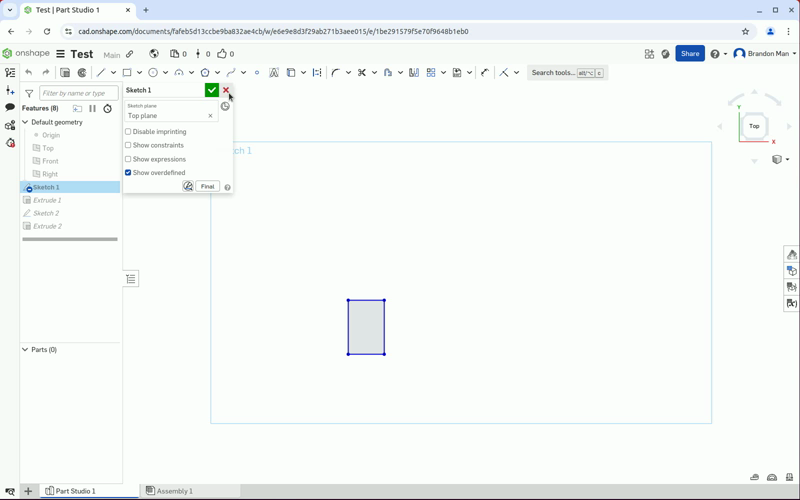
click(229, 92)
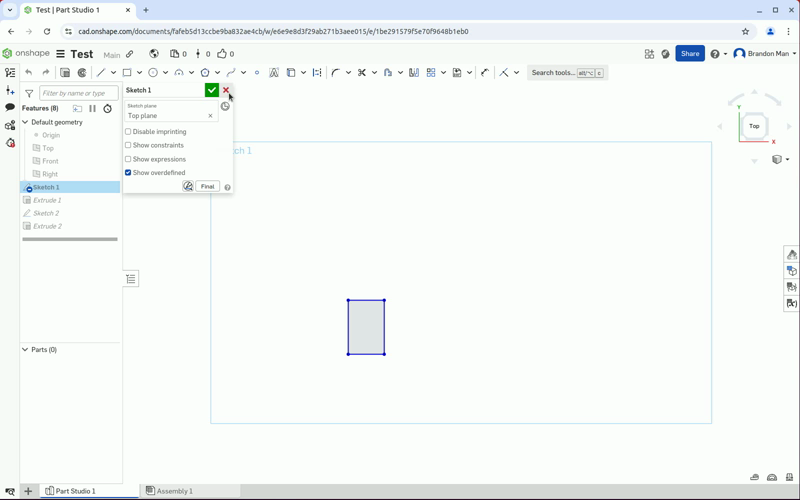
key(shift+s)
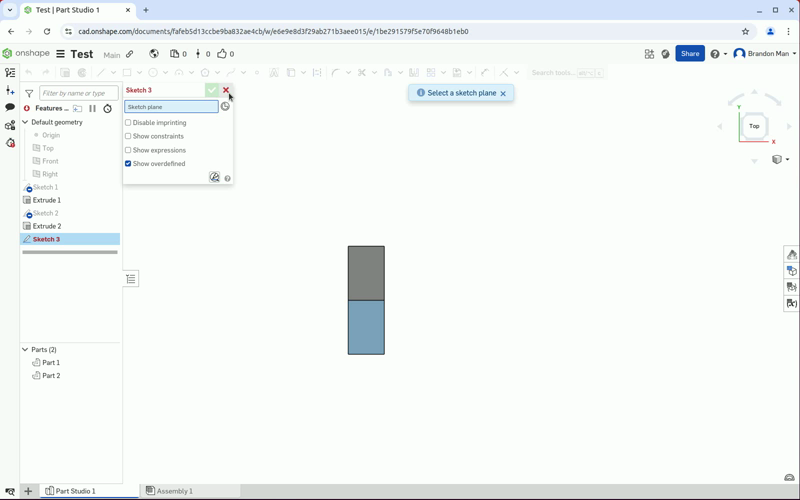
mouse_move(73, 150)
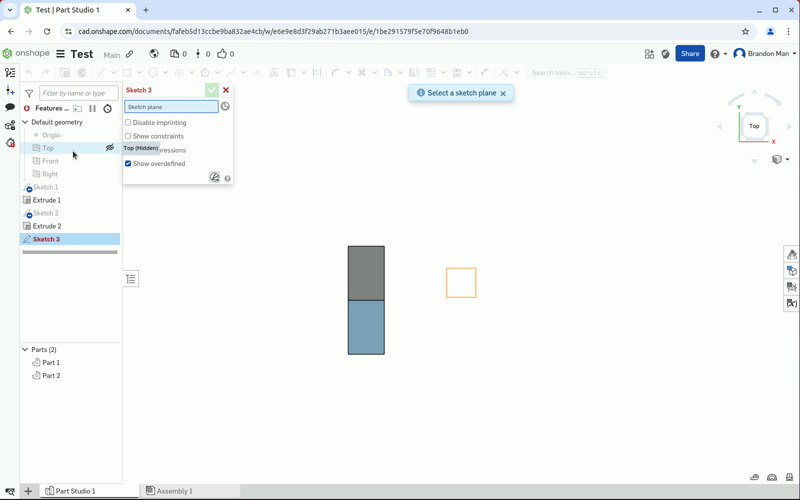
click(73, 150)
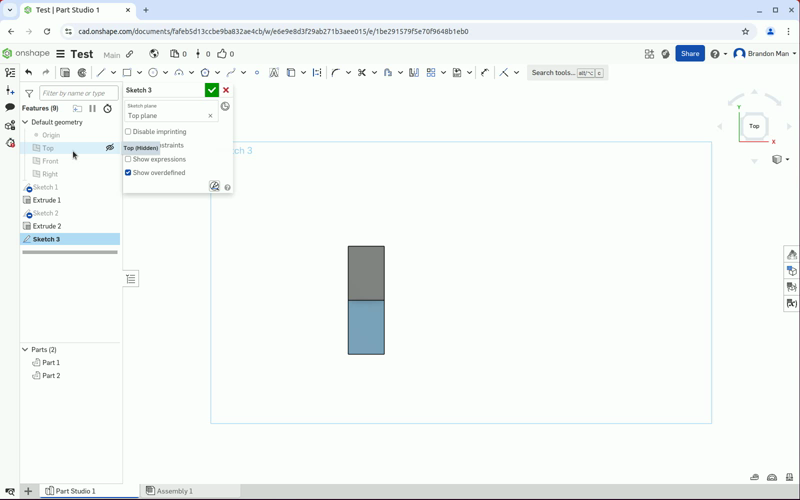
mouse_move(73, 352)
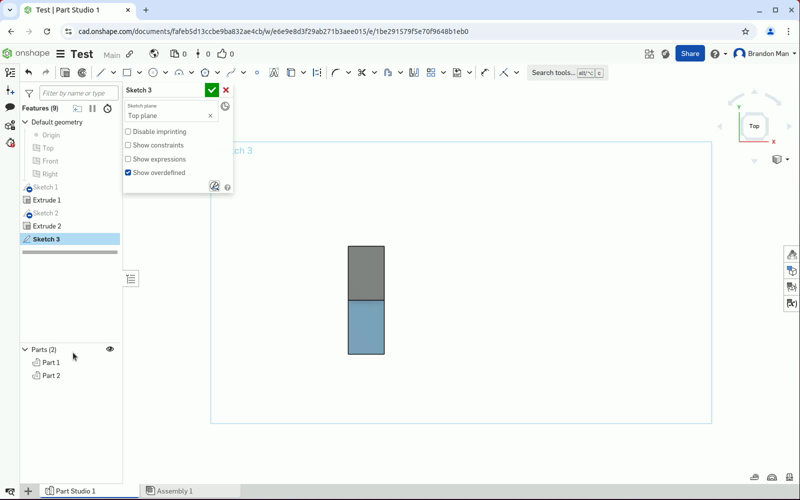
key(y)
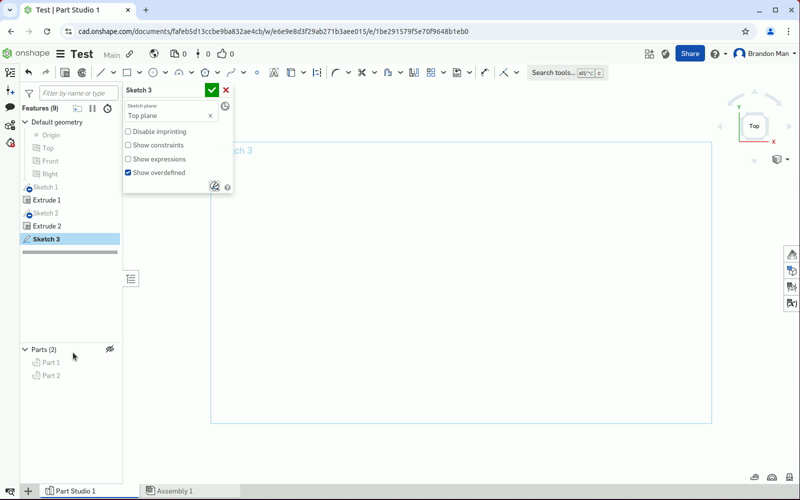
key(l)
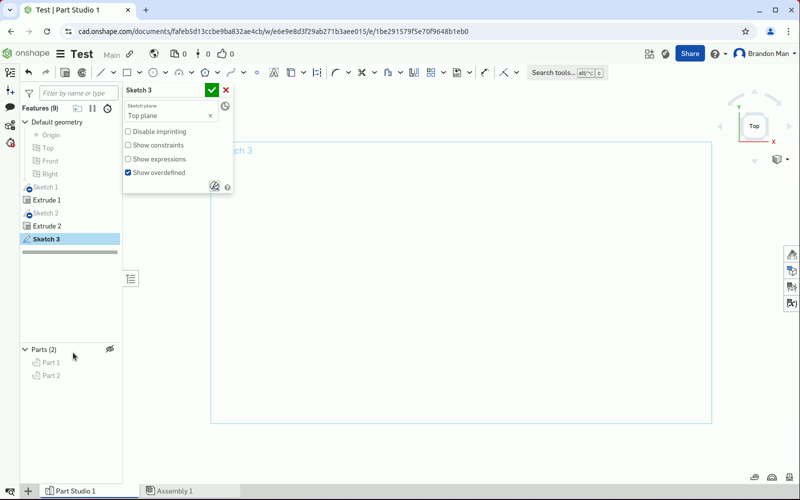
key_down(shift)
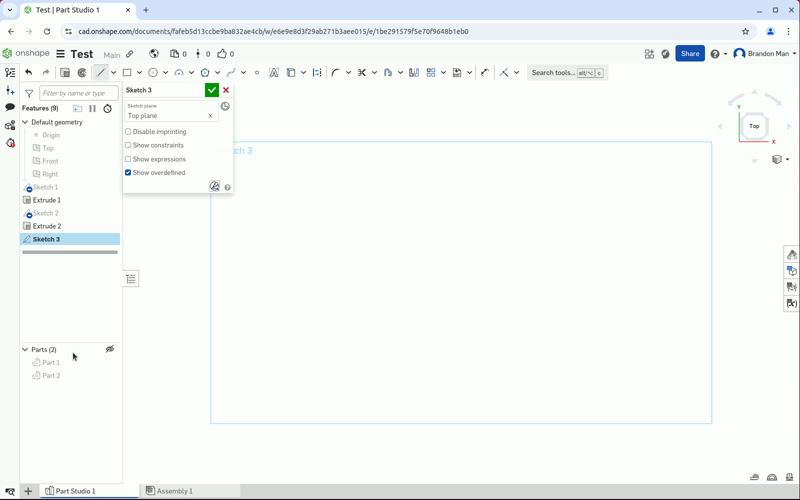
mouse_move(383, 354)
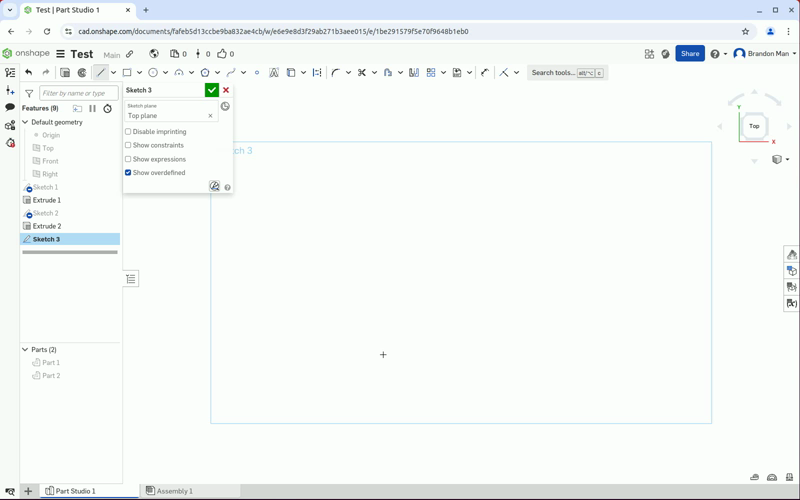
click(383, 354)
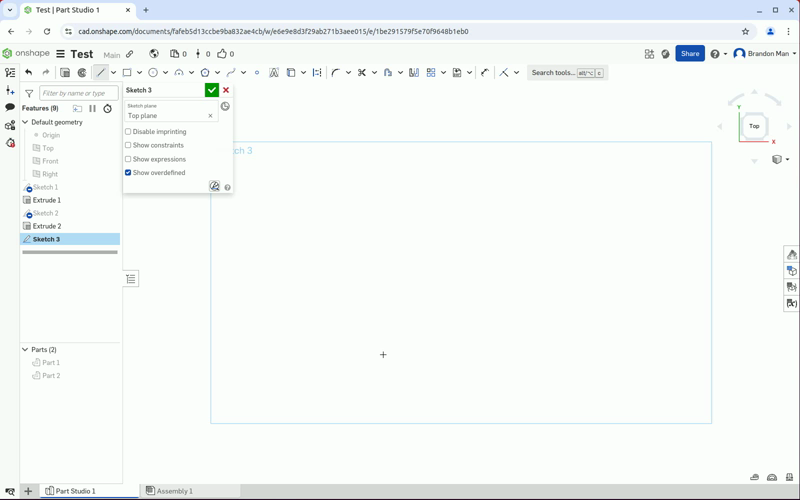
key_up(shift)
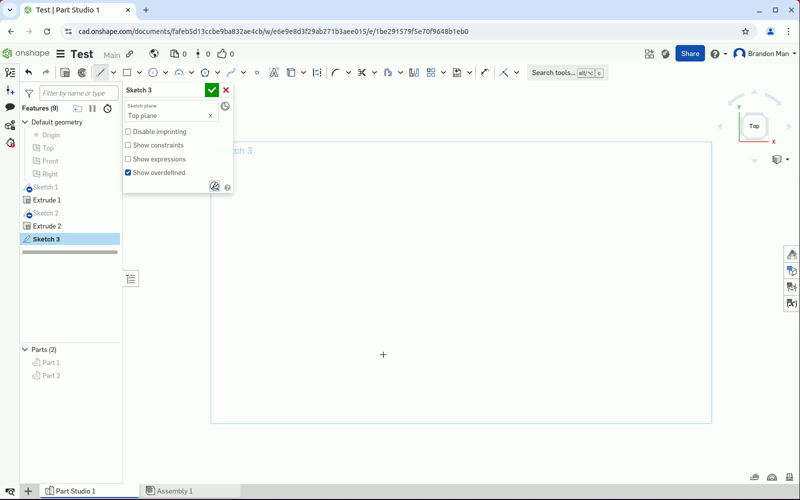
key_down(shift)
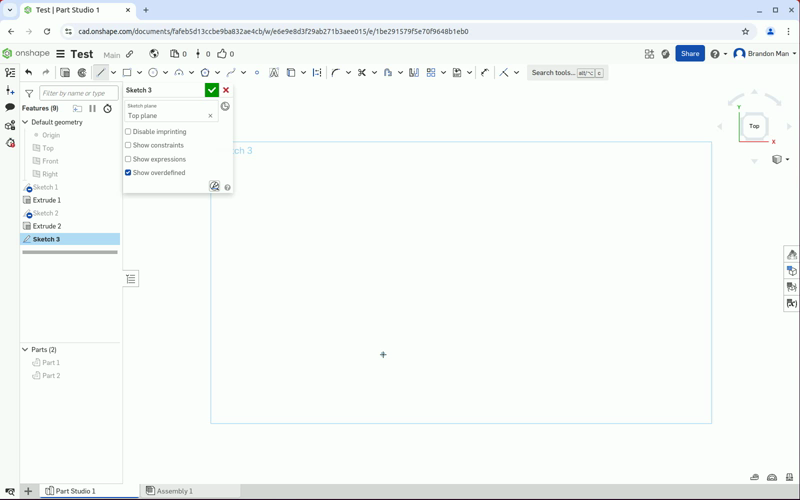
mouse_move(531, 354)
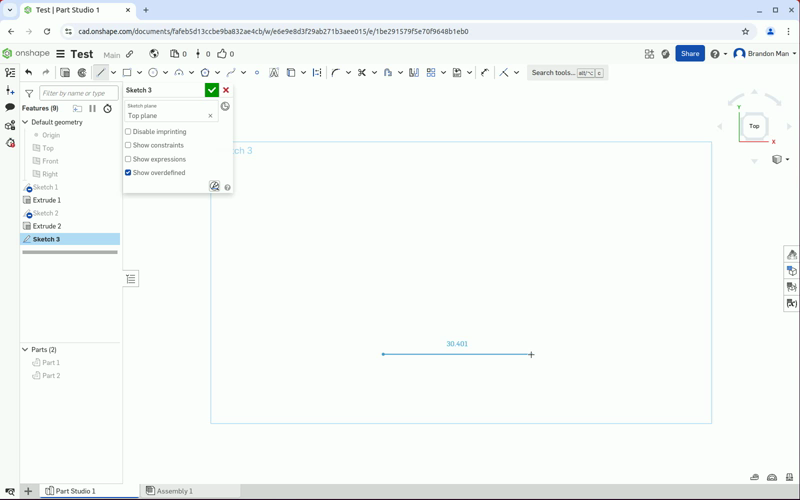
click(531, 354)
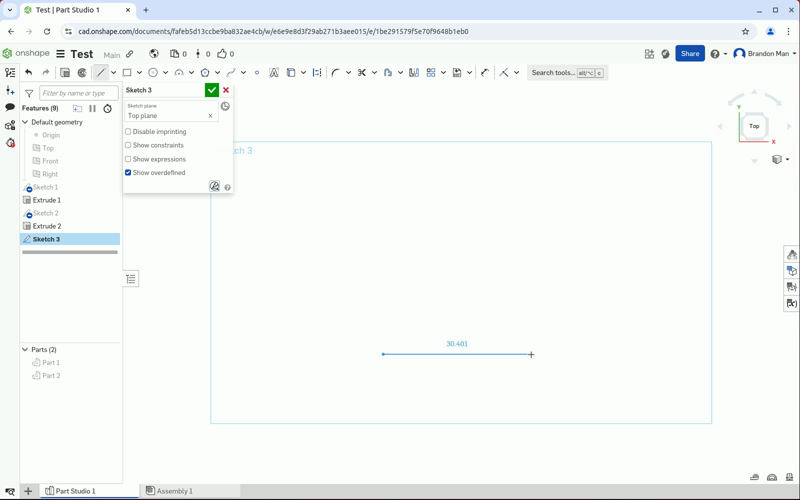
key_up(shift)
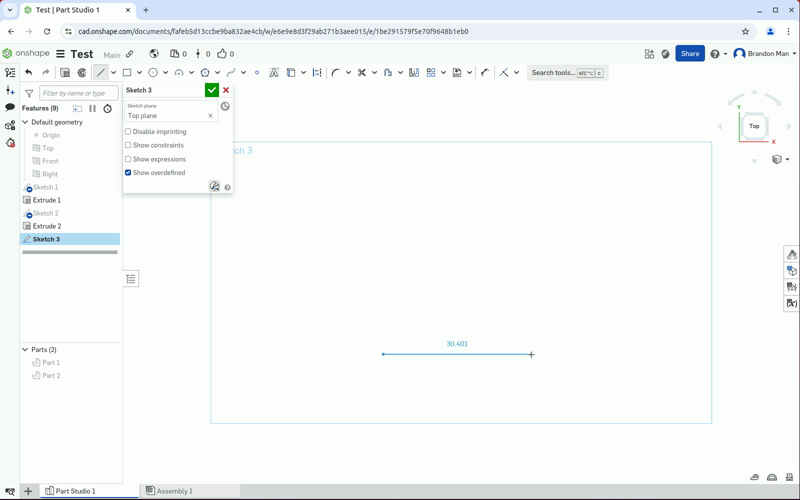
key_down(shift)
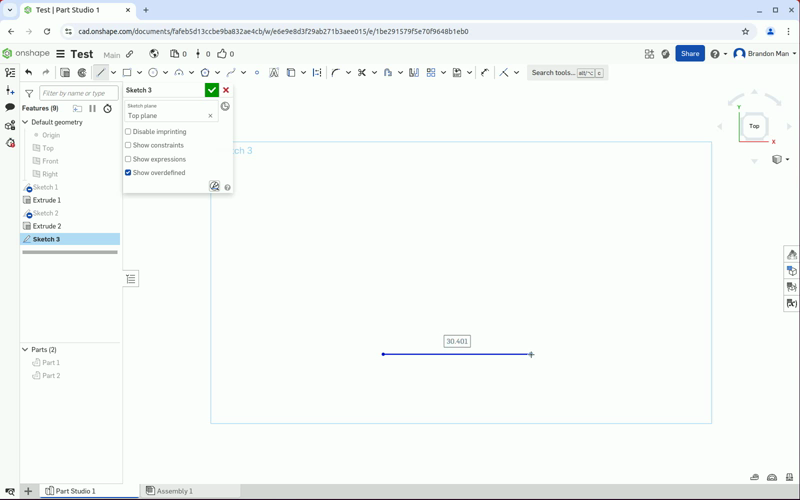
mouse_move(531, 283)
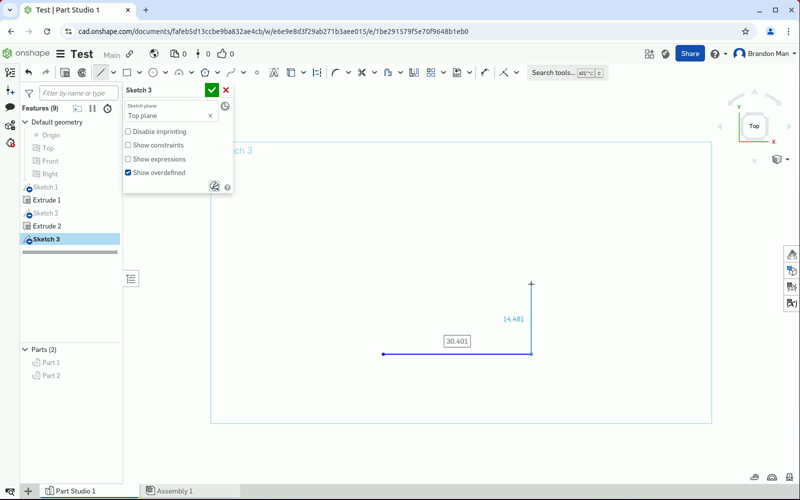
click(531, 283)
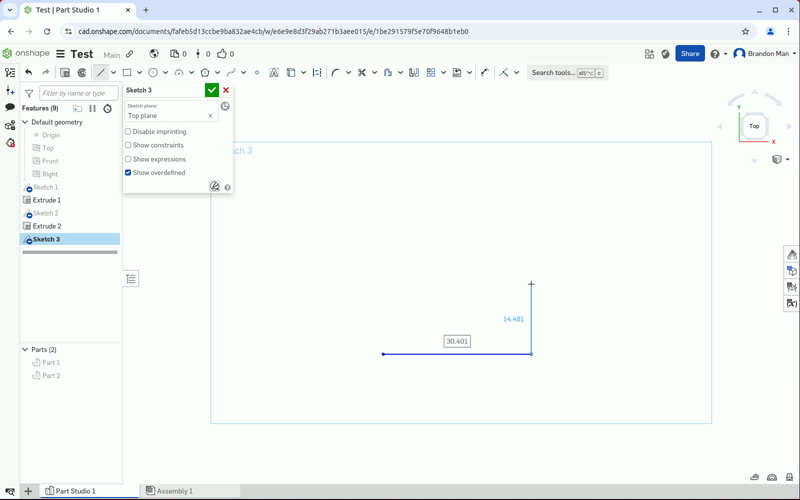
key_up(shift)
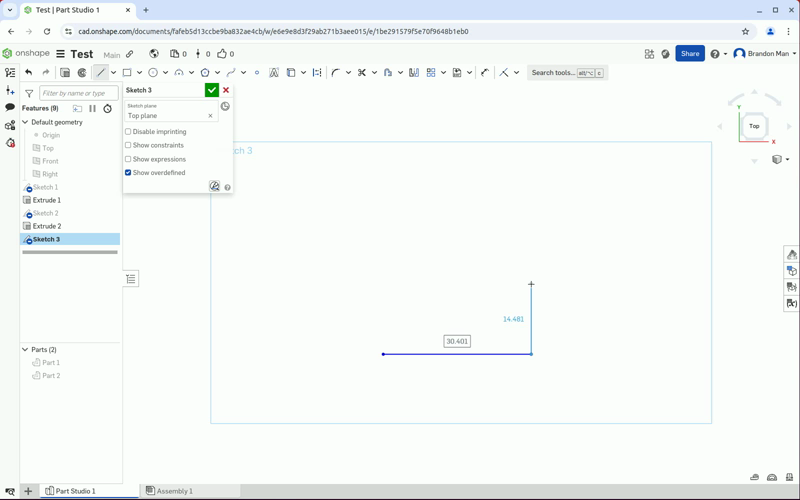
key_down(shift)
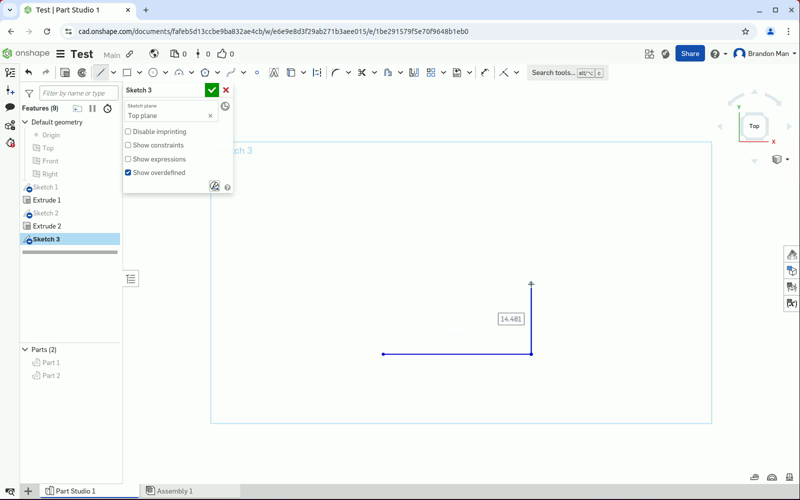
mouse_move(561, 283)
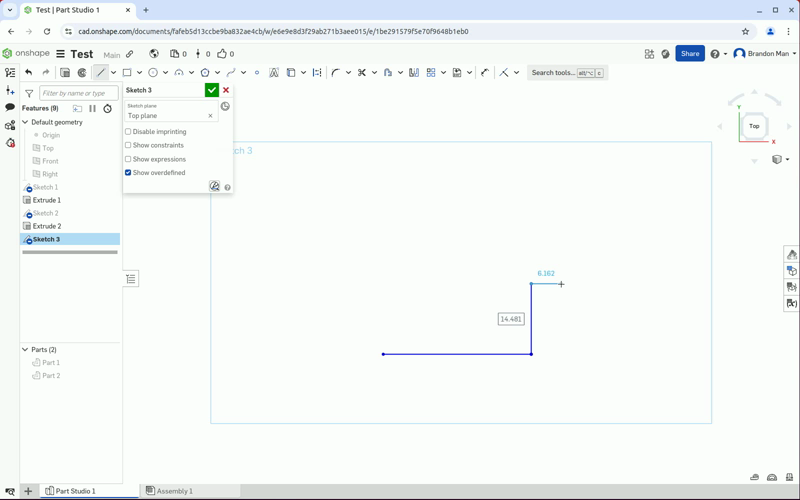
mouse_move(560, 283)
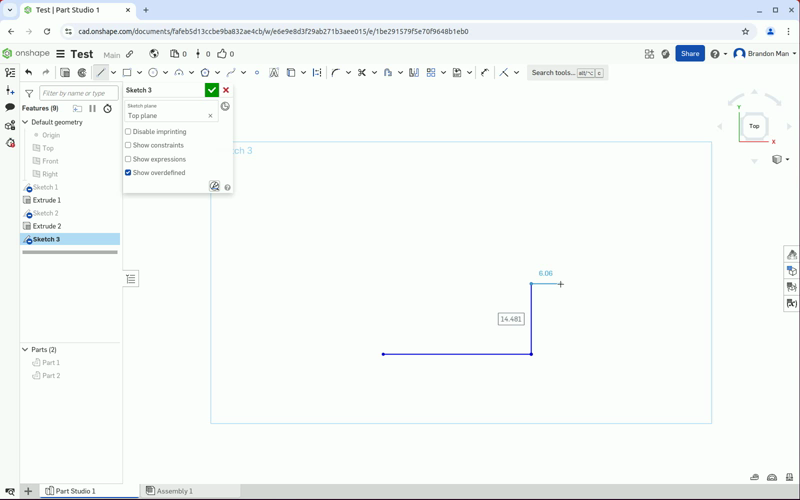
click(560, 283)
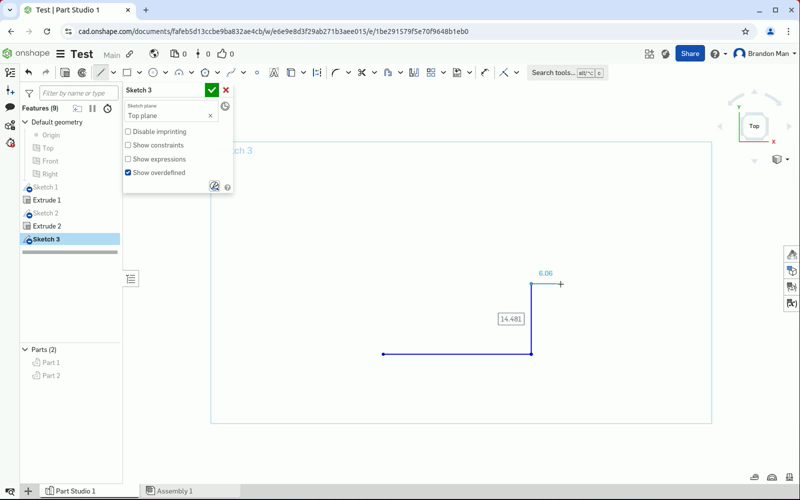
key_up(shift)
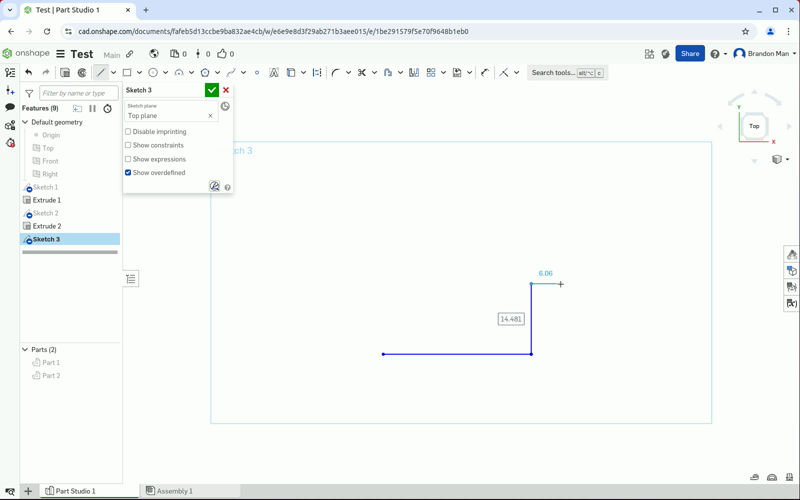
key_down(shift)
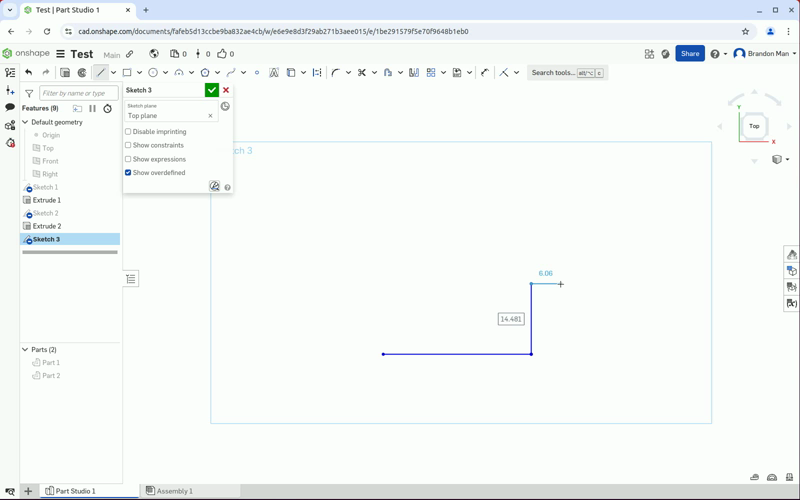
mouse_move(589, 283)
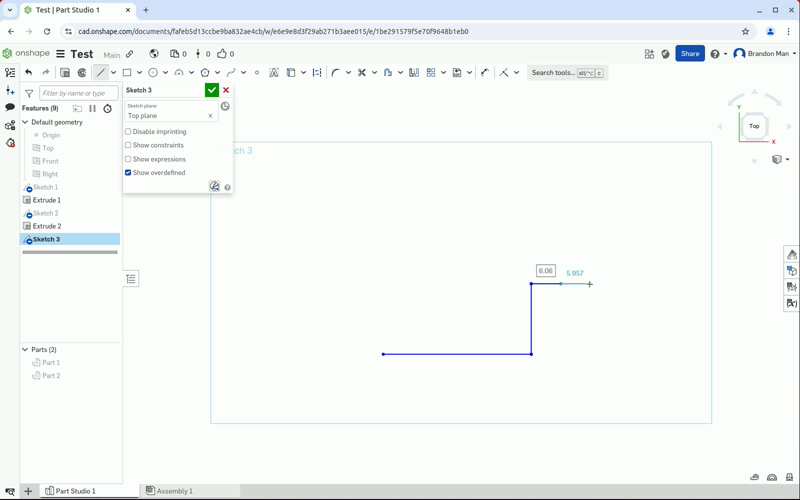
mouse_move(560, 248)
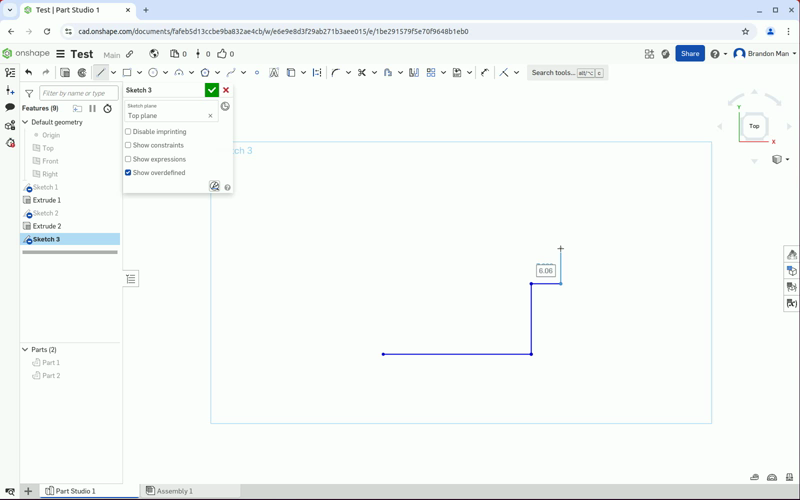
click(560, 248)
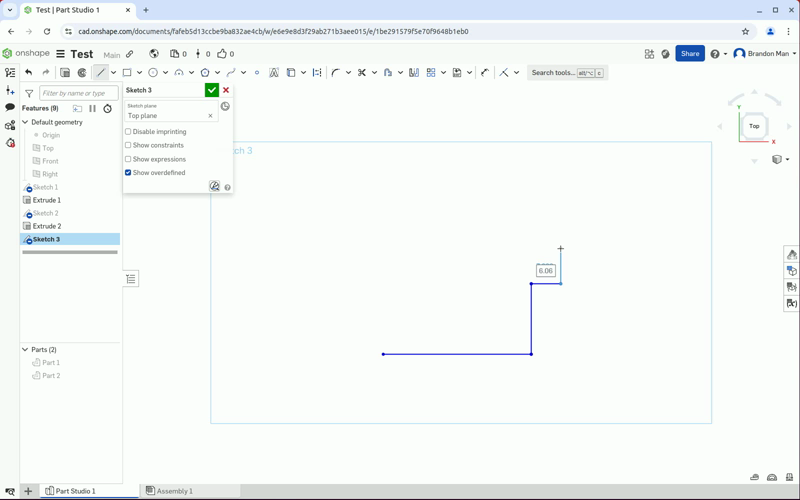
key_up(shift)
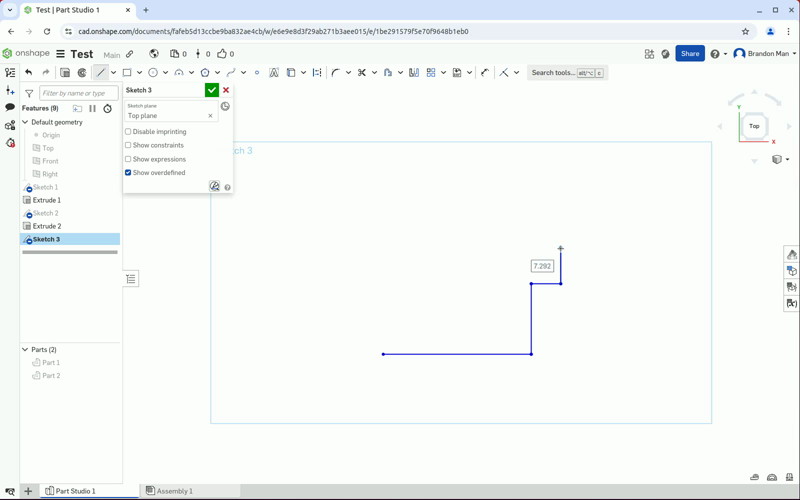
key_down(shift)
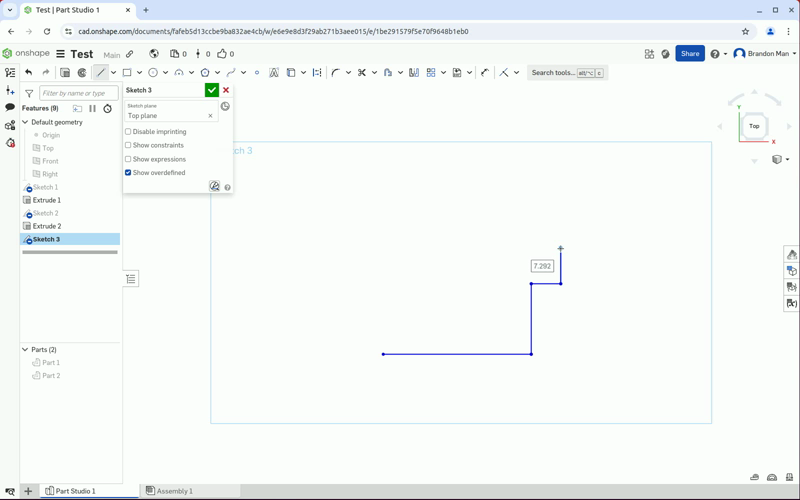
mouse_move(589, 248)
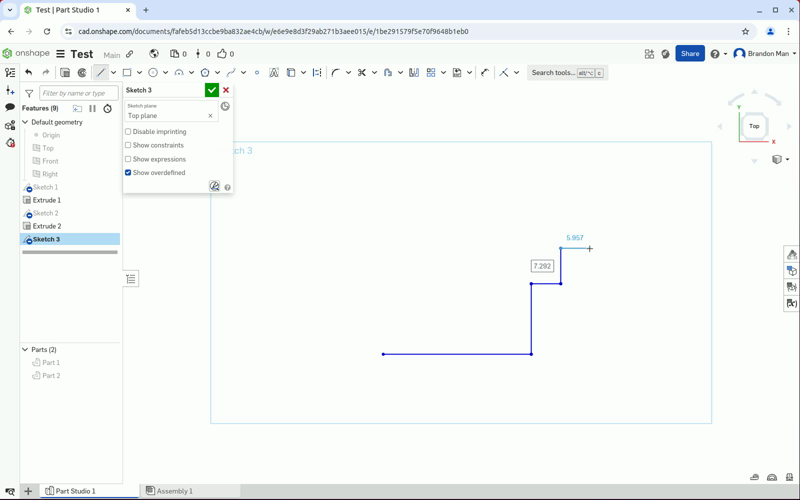
mouse_move(531, 248)
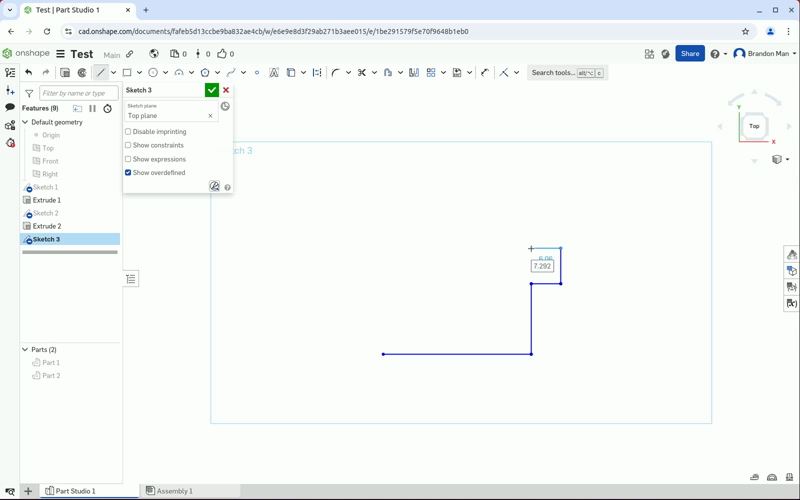
click(531, 248)
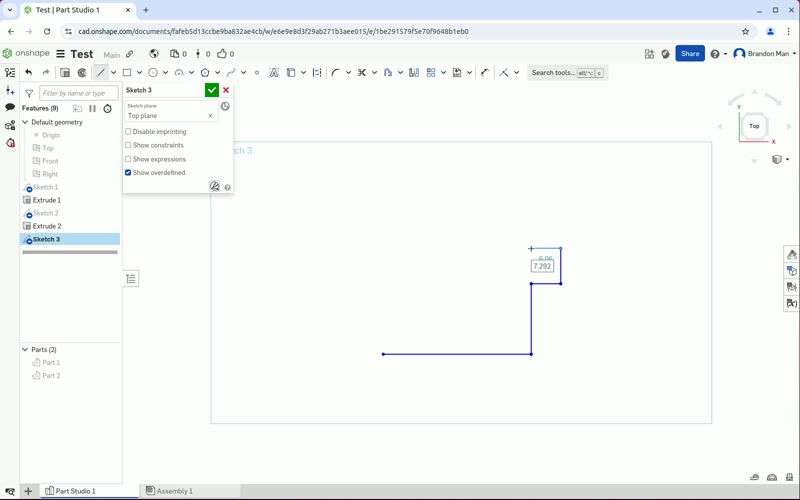
key_up(shift)
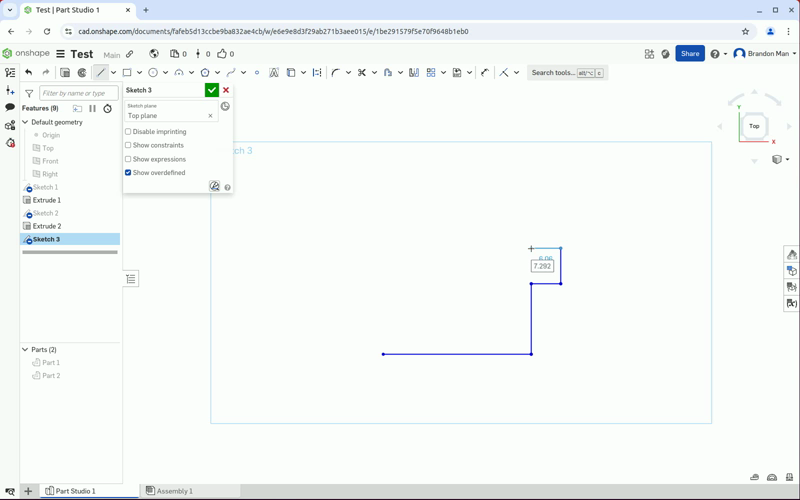
key_down(shift)
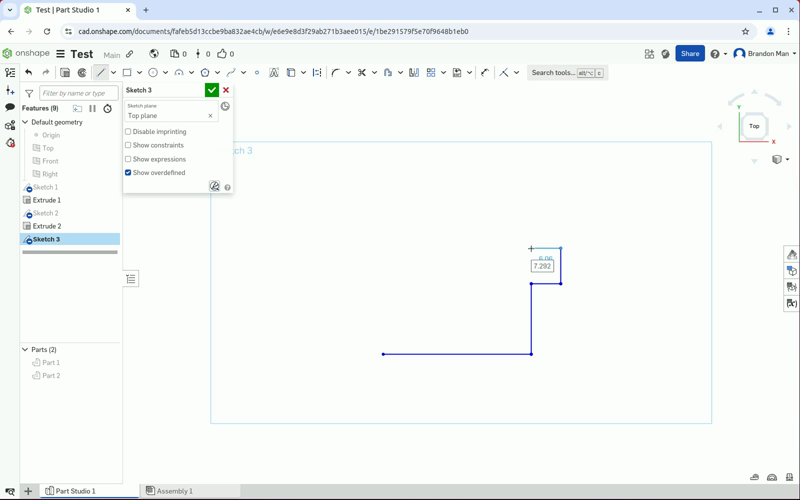
mouse_move(383, 248)
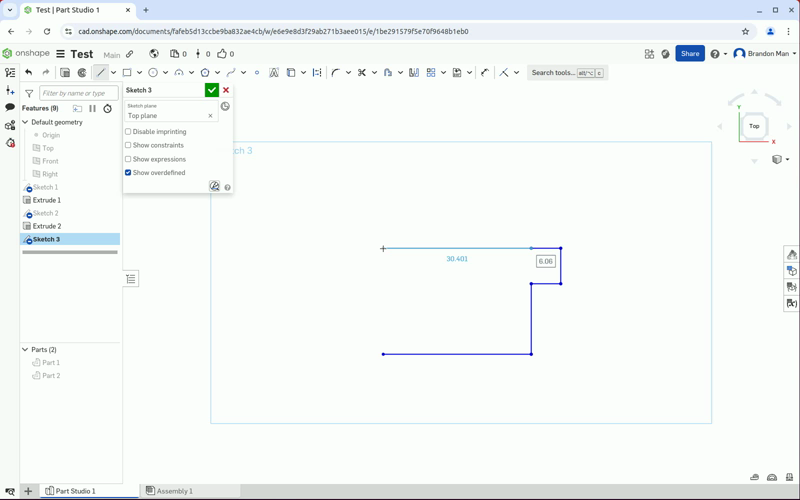
click(383, 248)
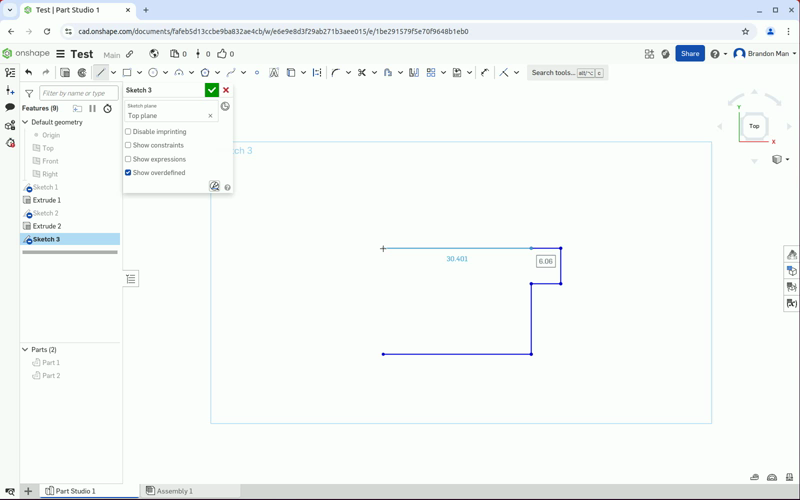
key_up(shift)
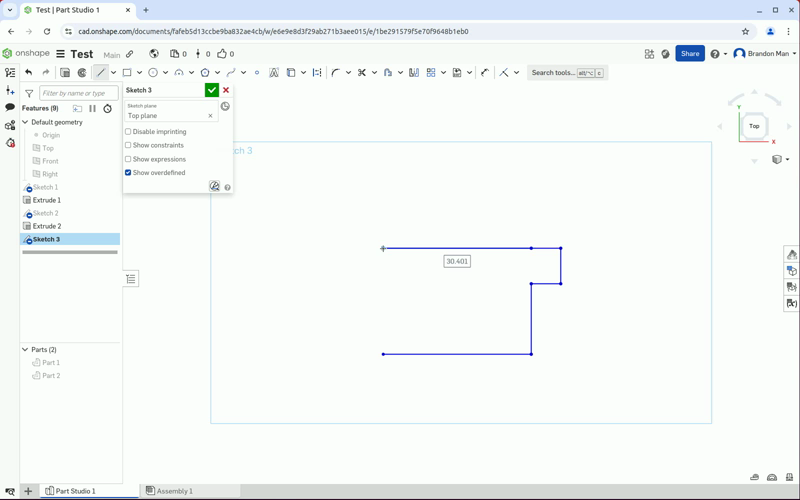
key_down(shift)
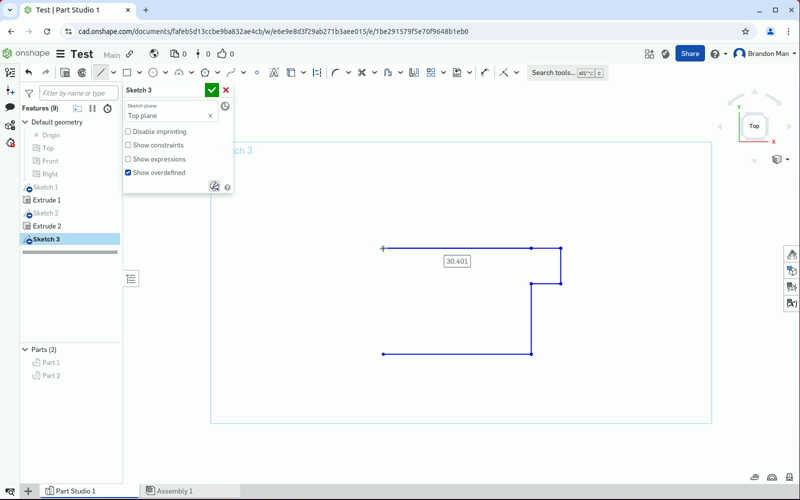
mouse_move(413, 248)
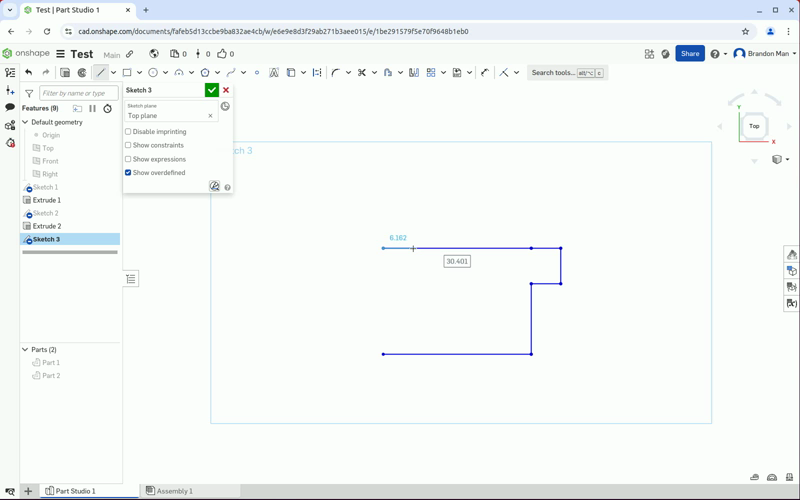
mouse_move(383, 302)
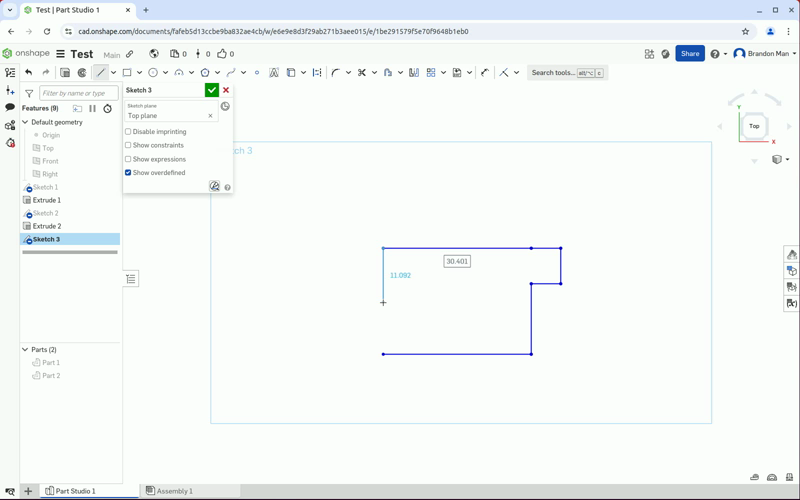
click(383, 302)
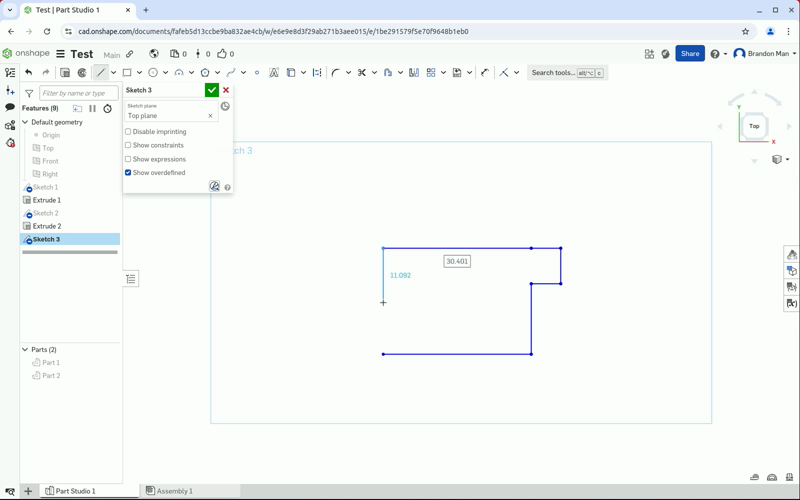
key_up(shift)
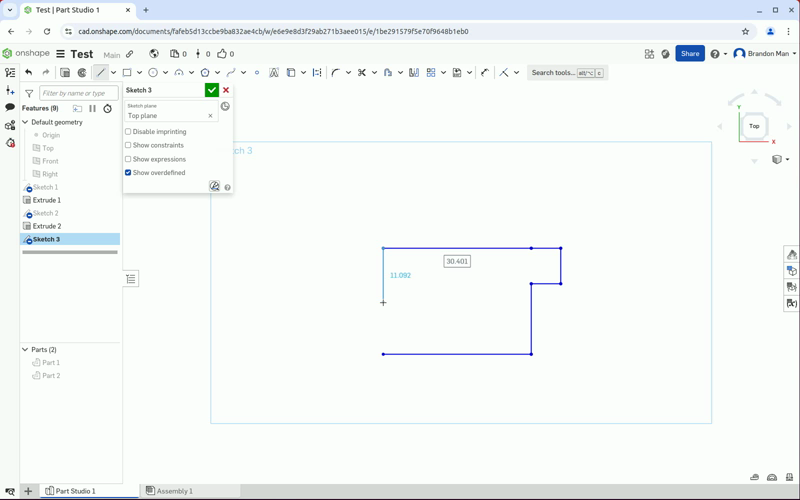
mouse_move(413, 302)
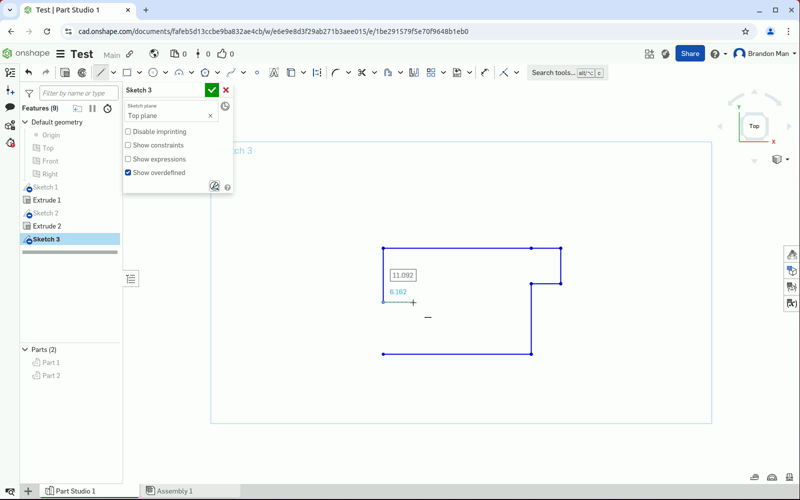
key_down(shift)
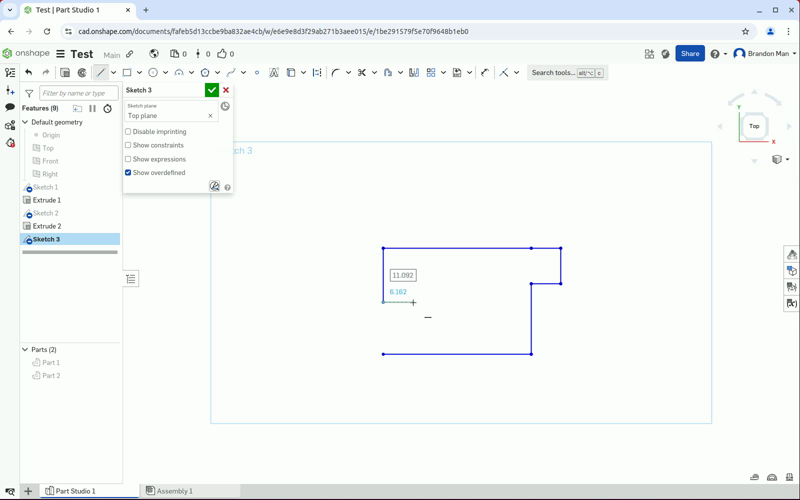
mouse_move(383, 354)
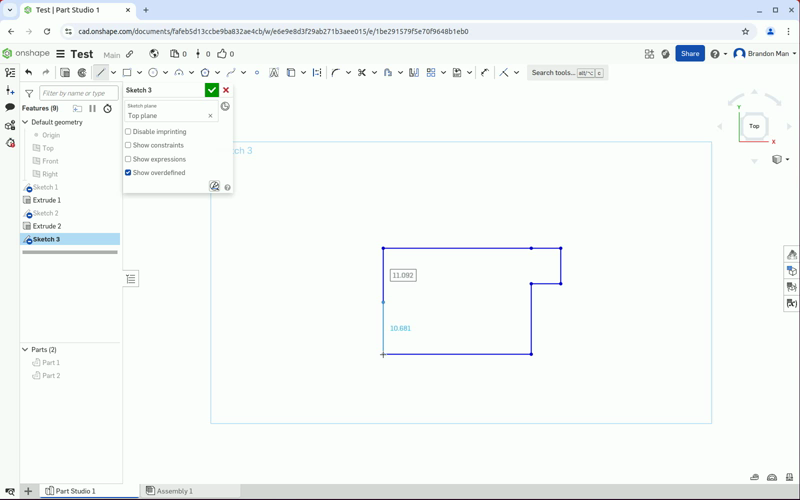
key_up(shift)
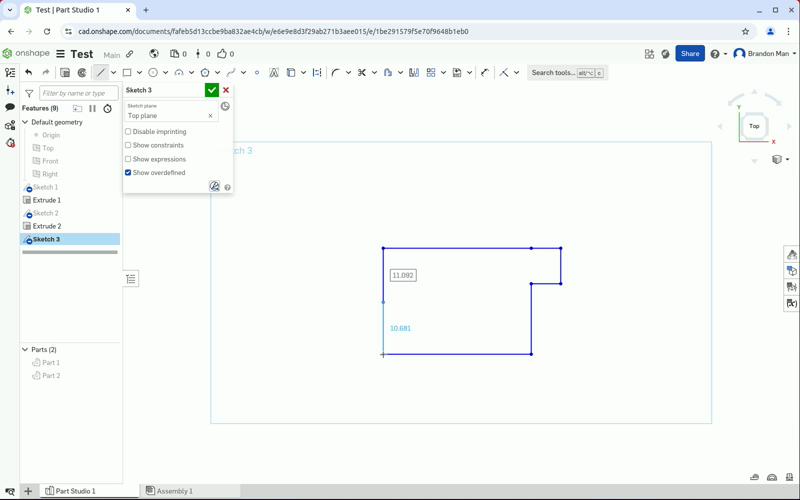
click(383, 354)
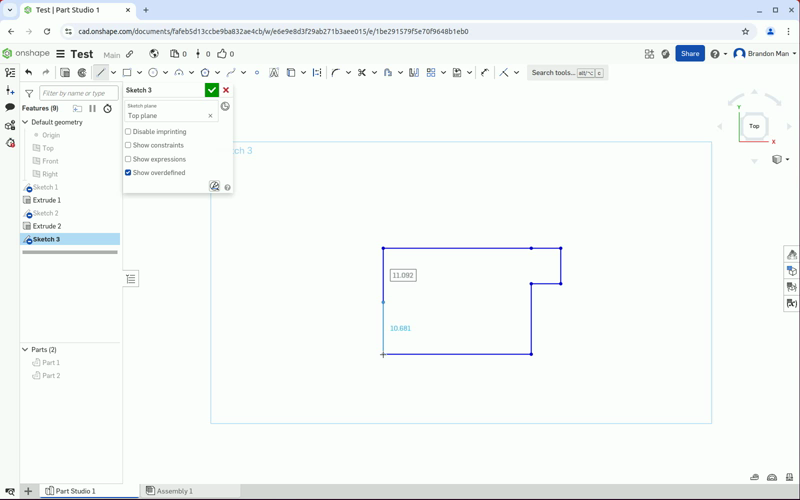
key(esc)
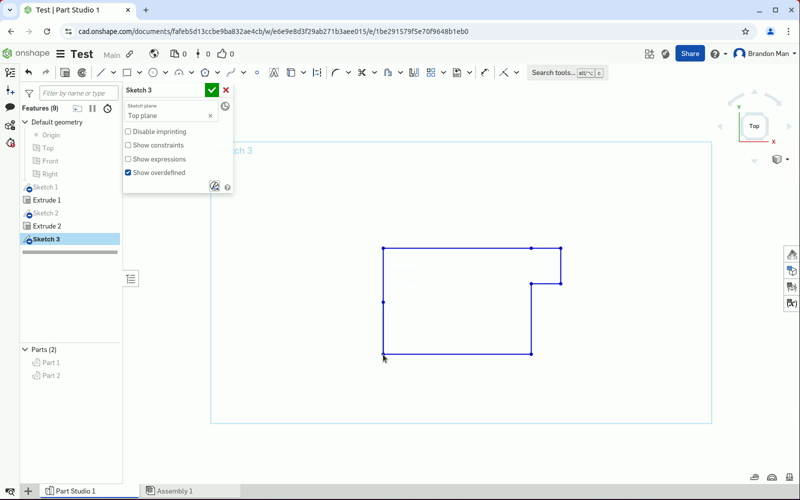
key(c)
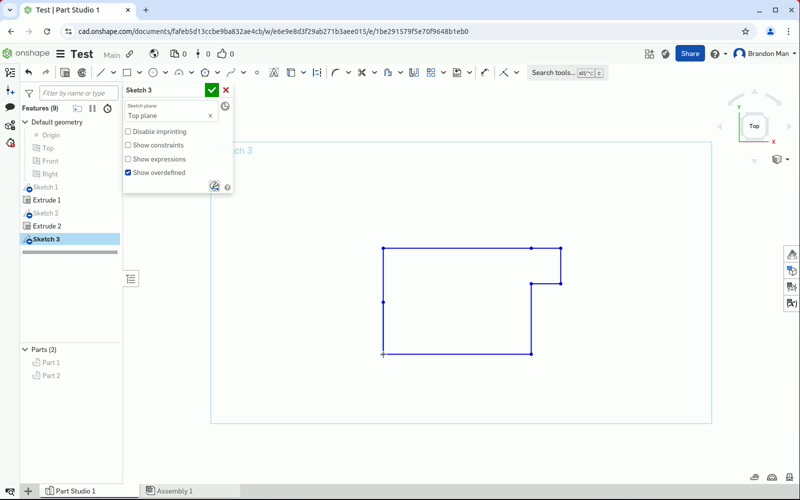
key_down(shift)
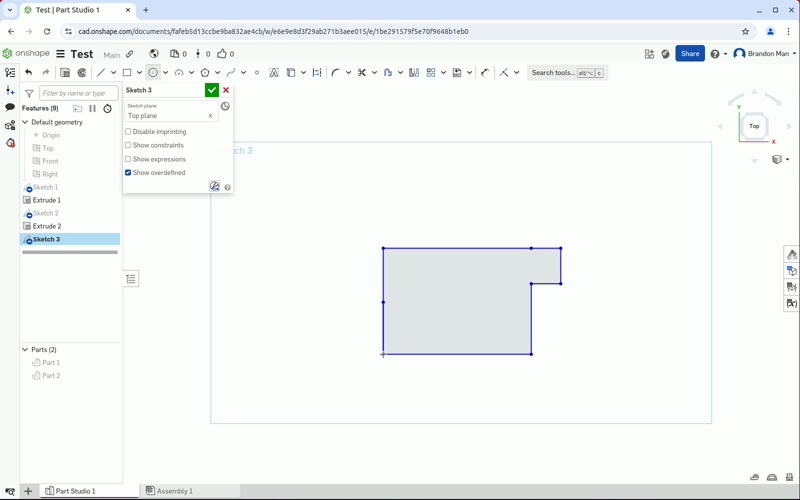
mouse_move(454, 302)
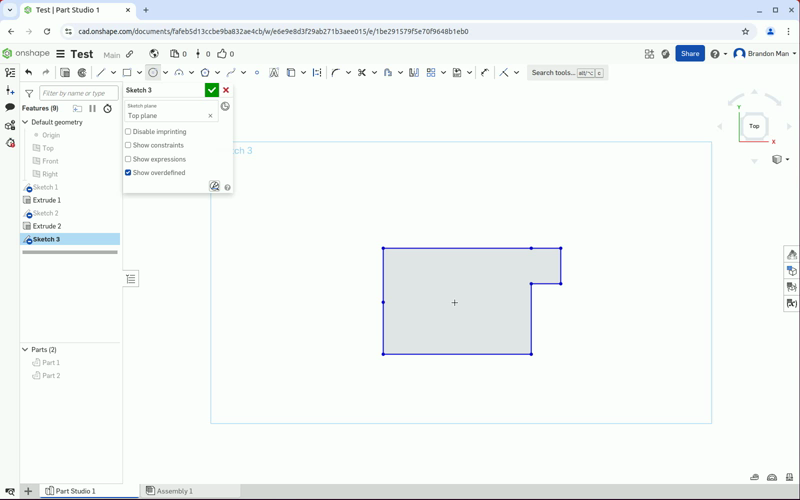
click(454, 302)
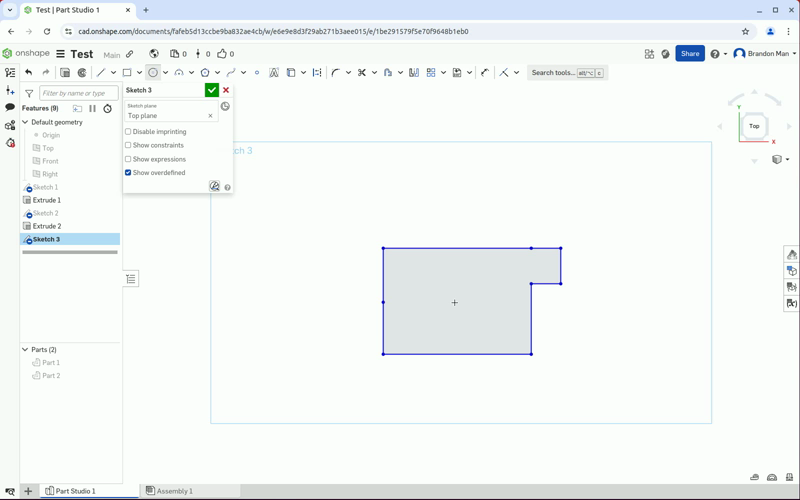
key_up(shift)
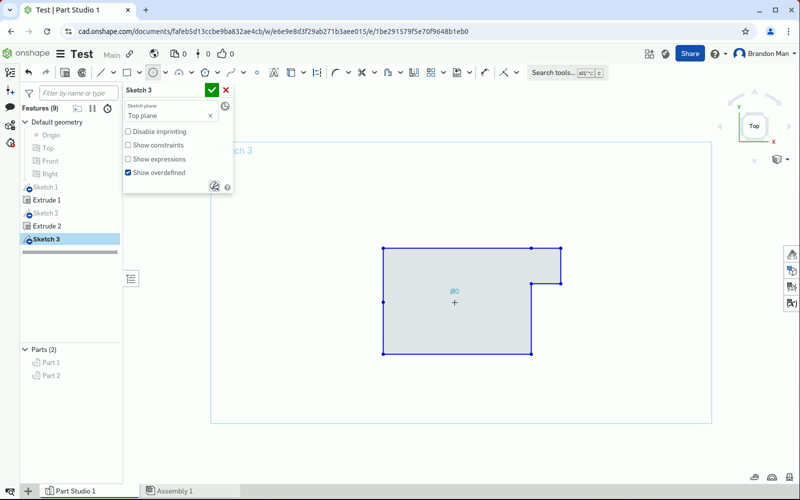
mouse_move(474, 302)
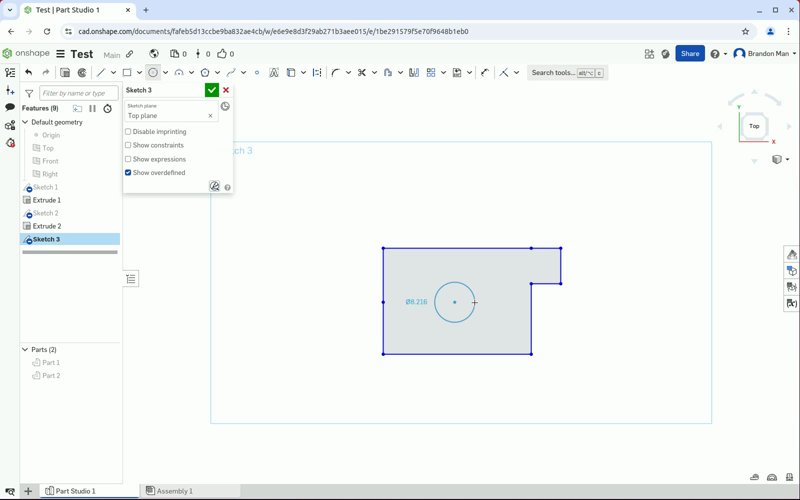
click(474, 302)
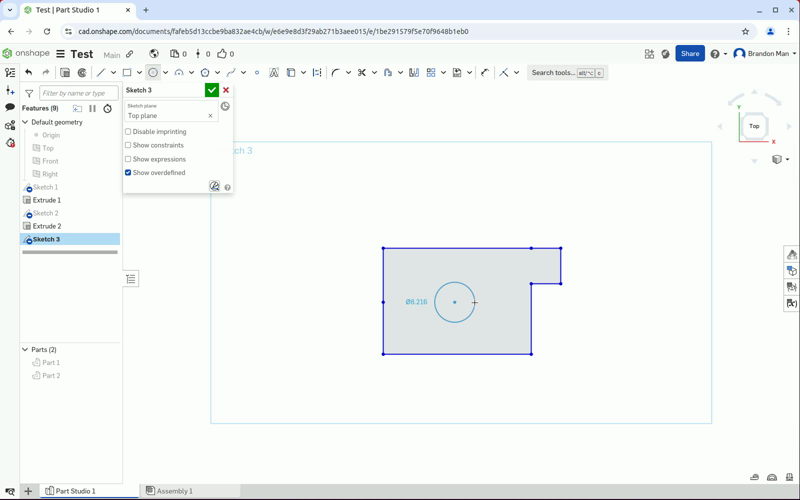
key(esc)
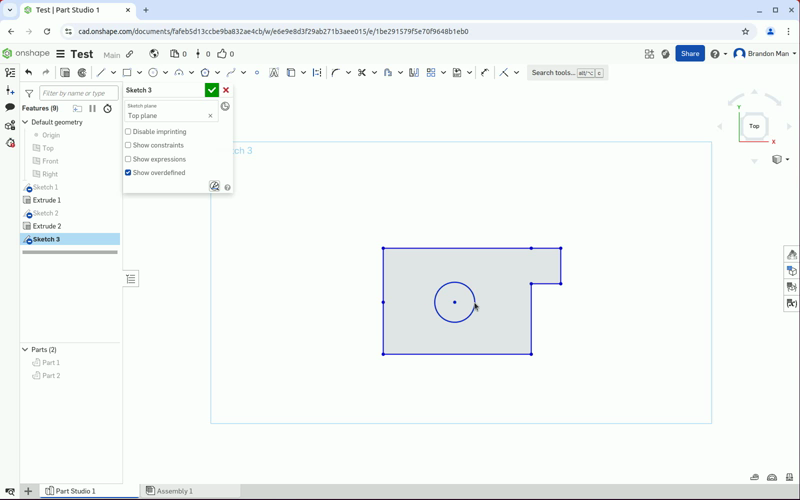
mouse_move(514, 290)
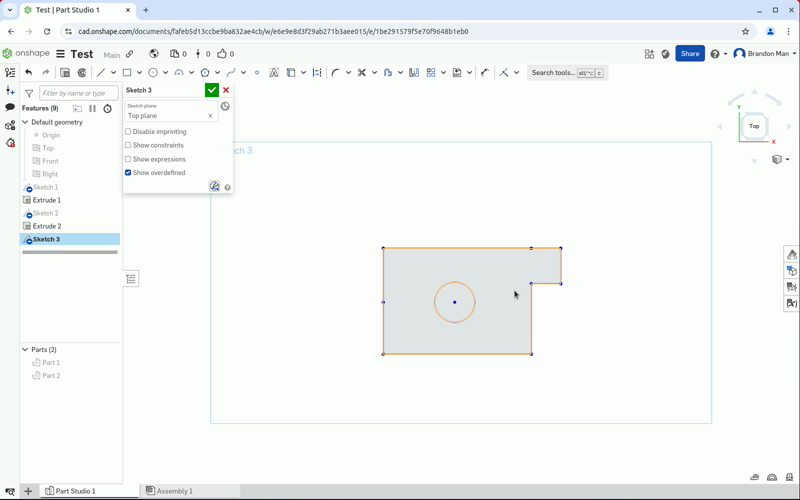
click(514, 290)
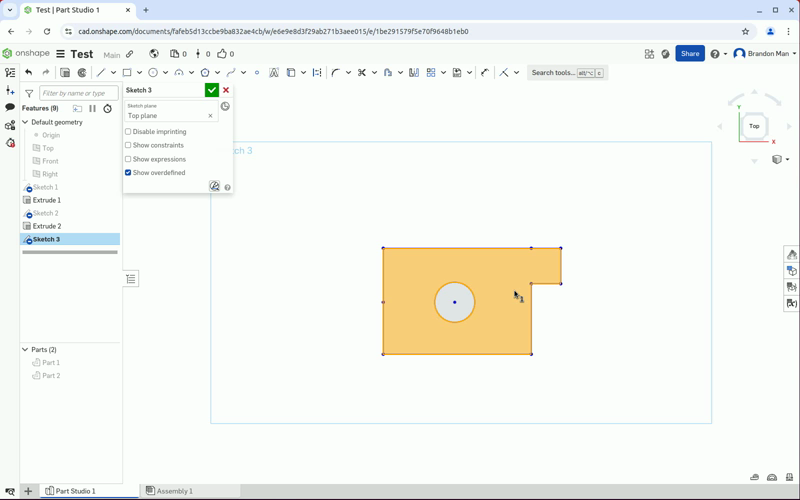
mouse_move(73, 352)
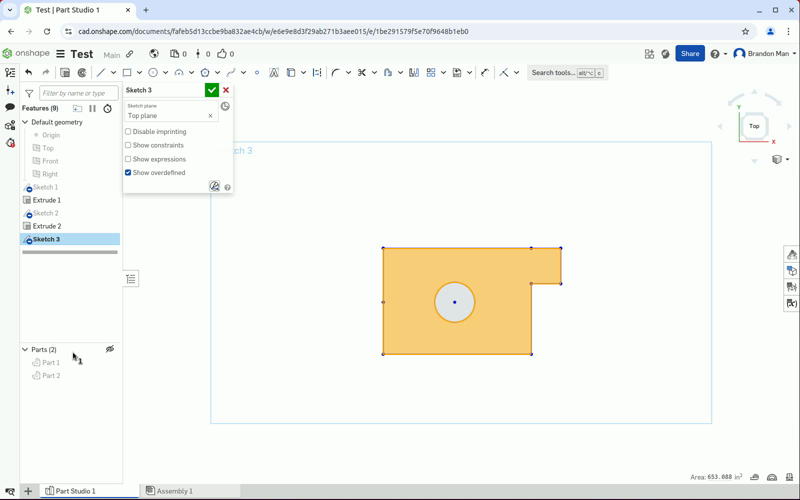
key(shift+y)
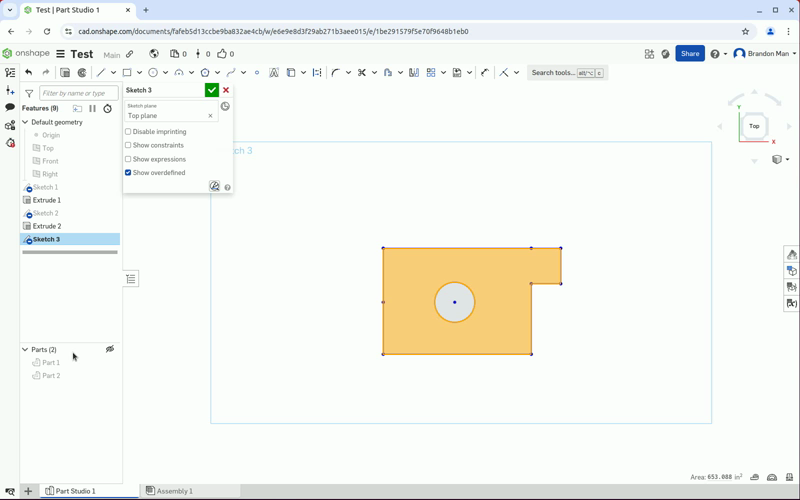
key(shift+e)
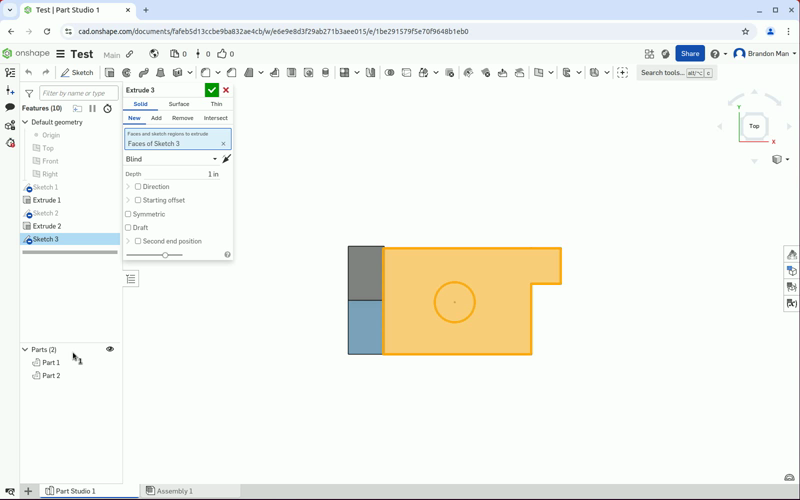
mouse_move(143, 106)
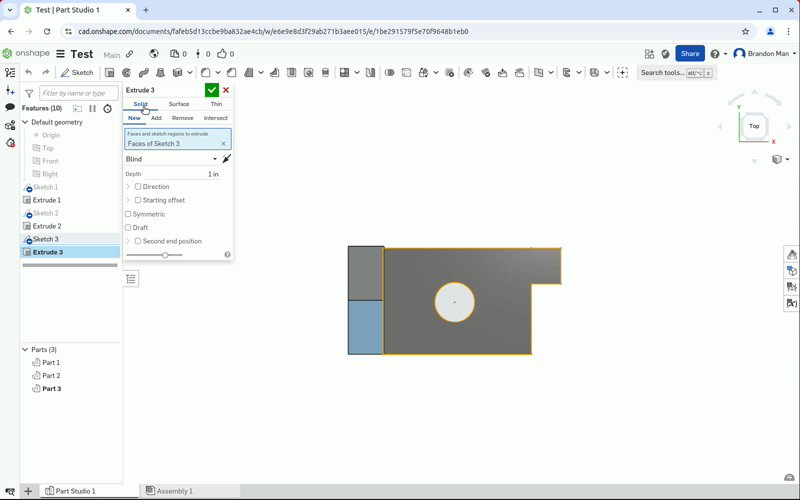
click(143, 106)
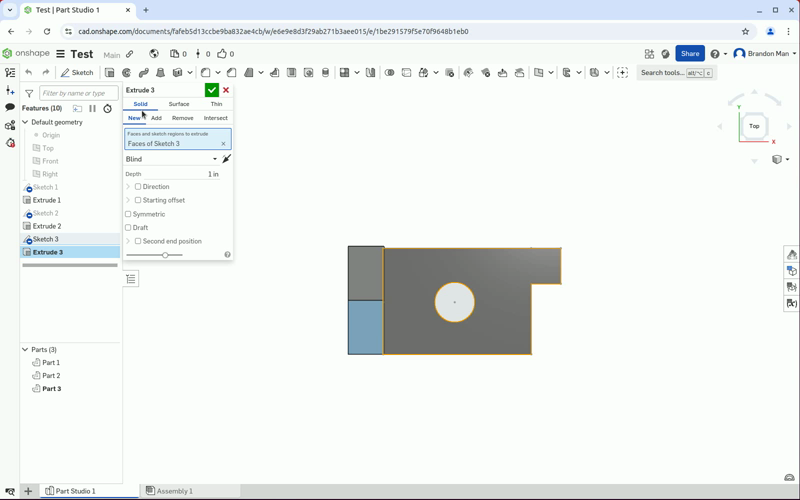
mouse_move(137, 120)
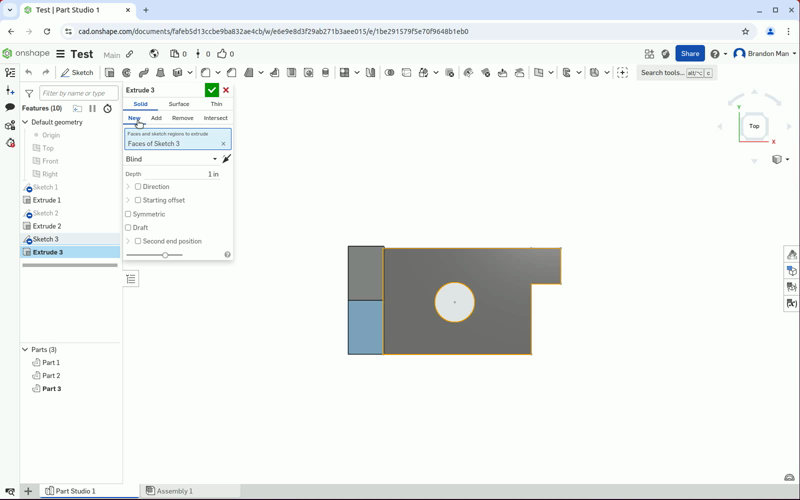
click(137, 120)
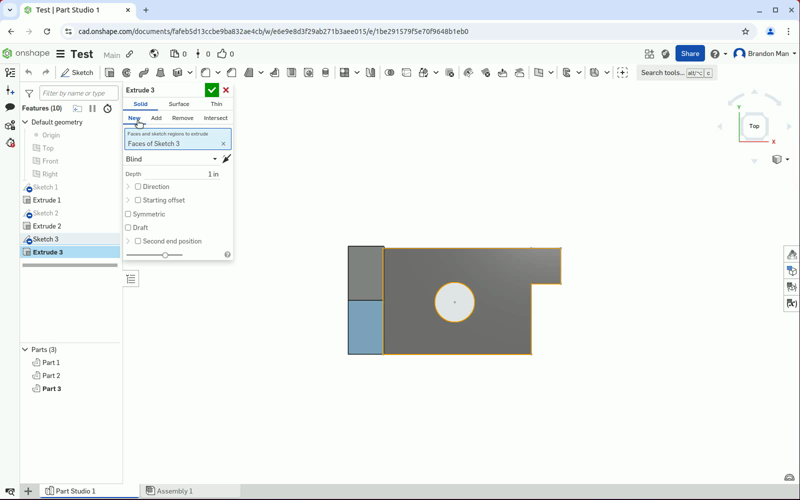
key(tab, 4)
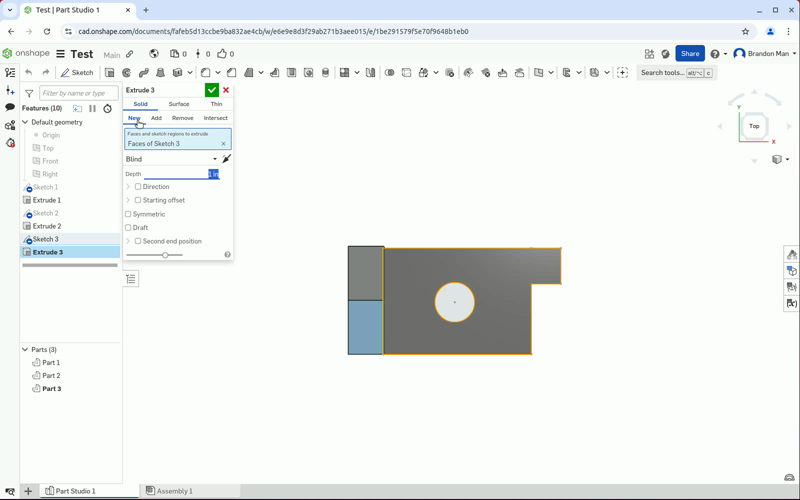
text(7.221)
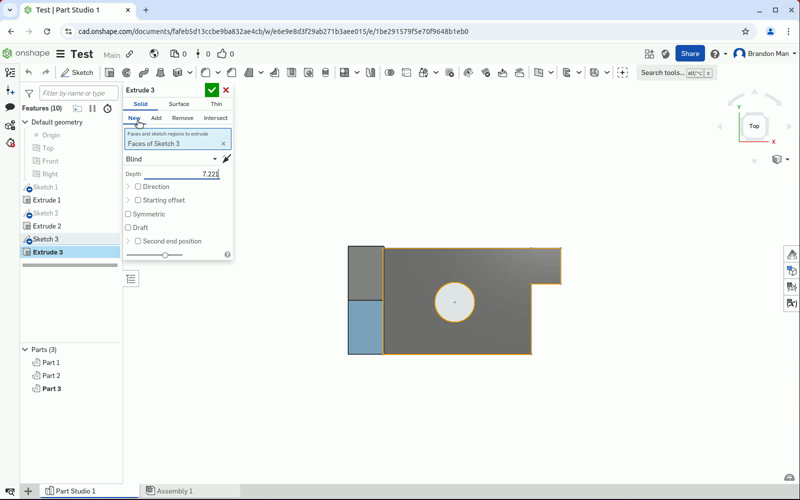
key(enter)
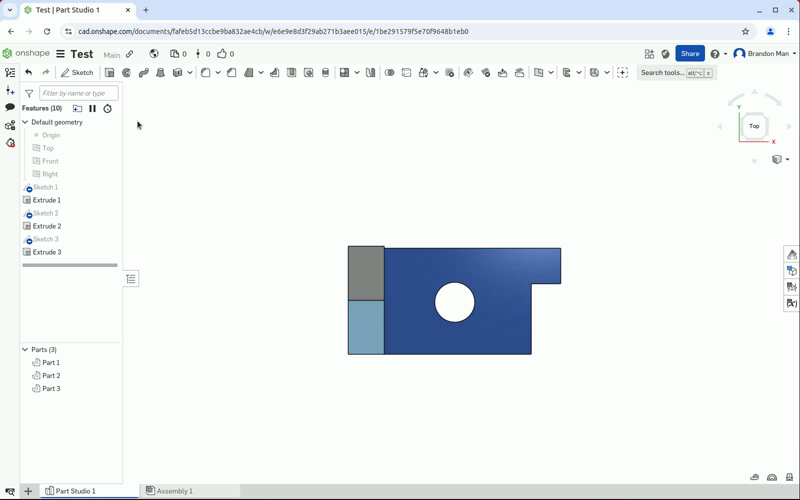
key(shift+h)
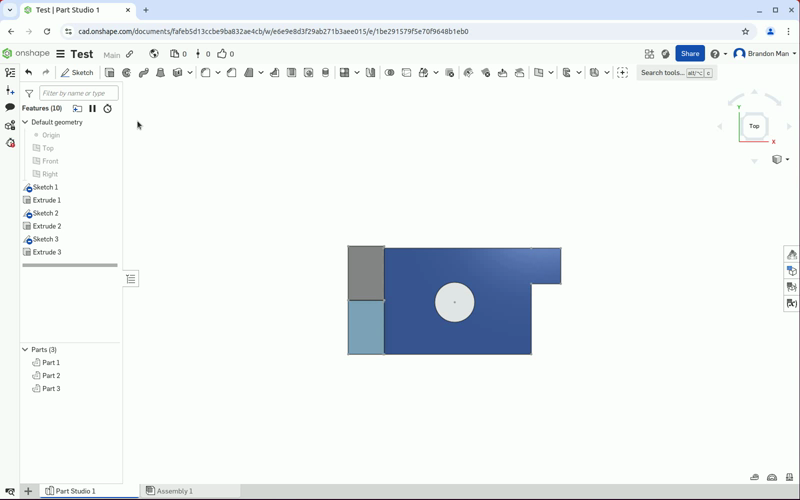
key(shift+h)
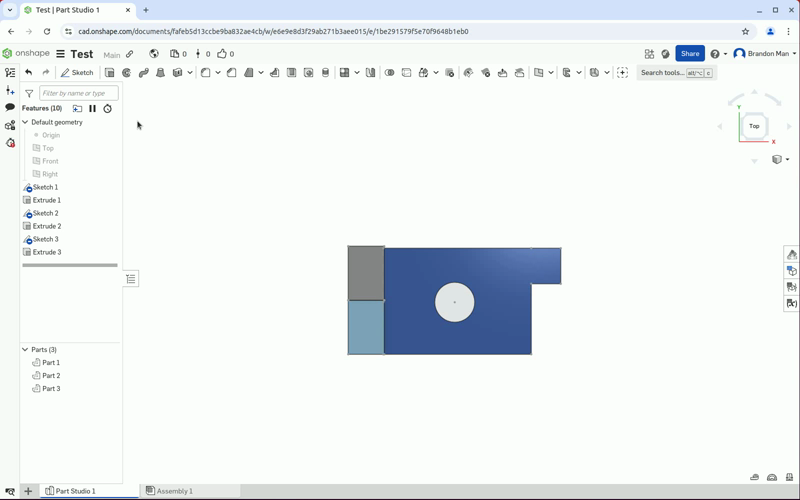
key(shift+7)
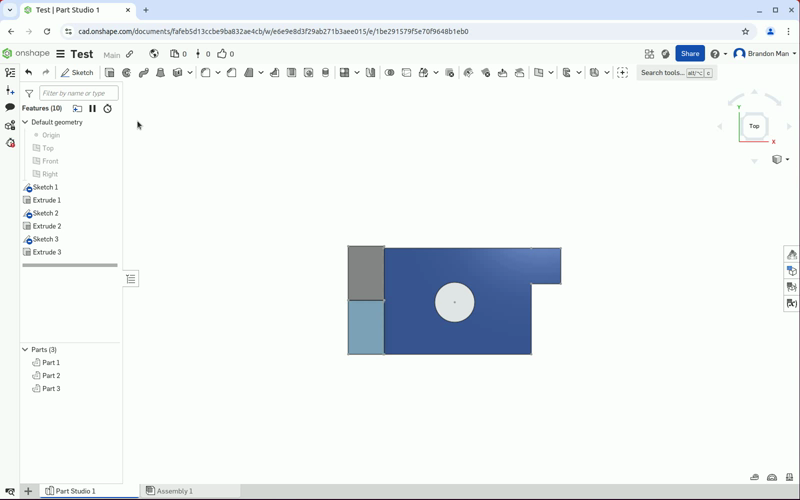
key(up, 3)
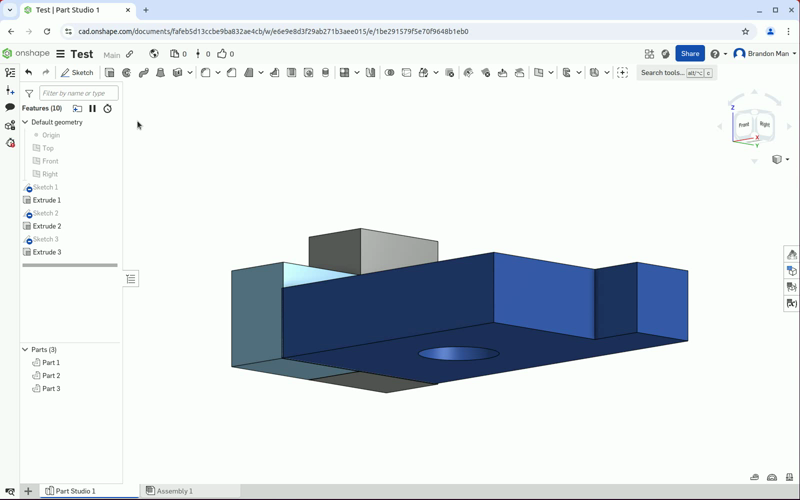
key(left, 3)
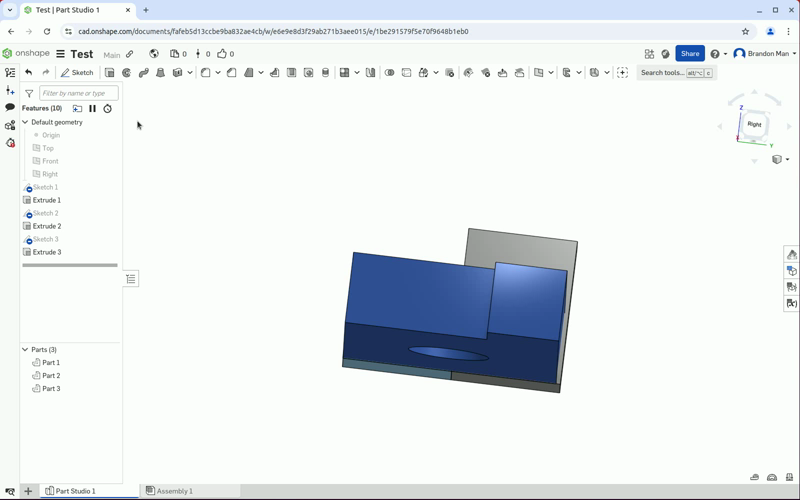
key(right, 3)
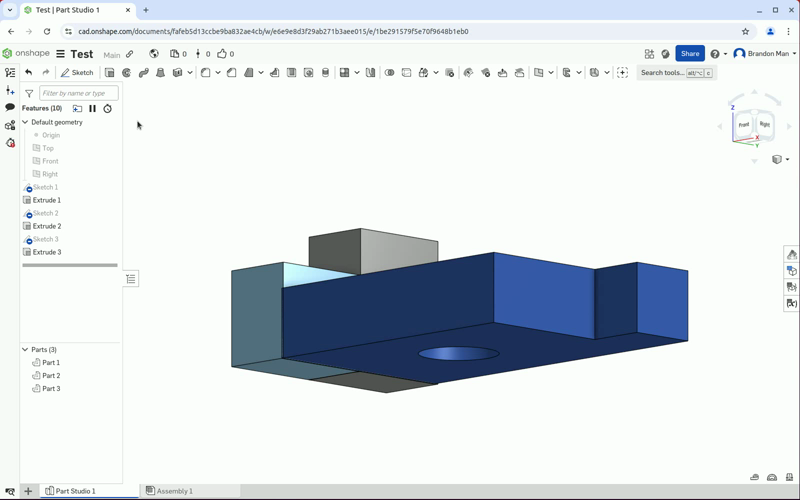
key(down, 3)
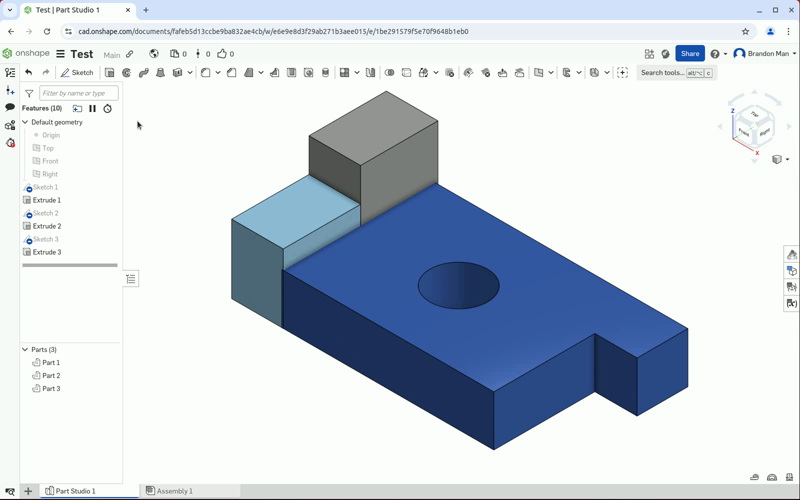
mouse_move(73, 189)
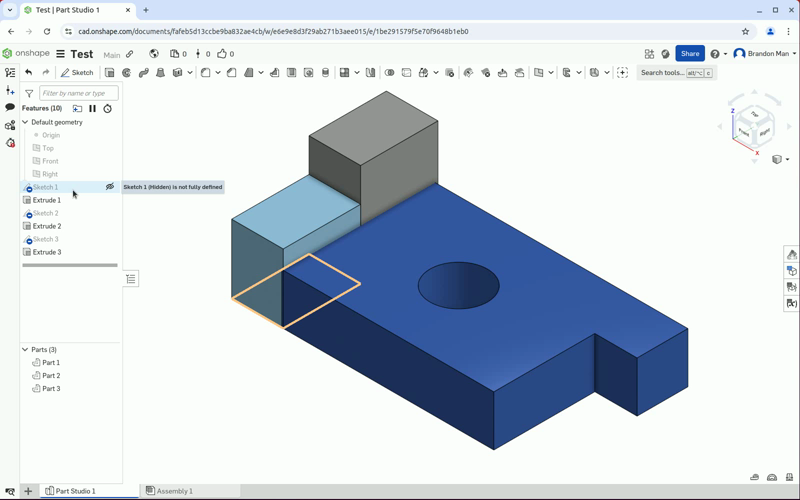
click(73, 189)